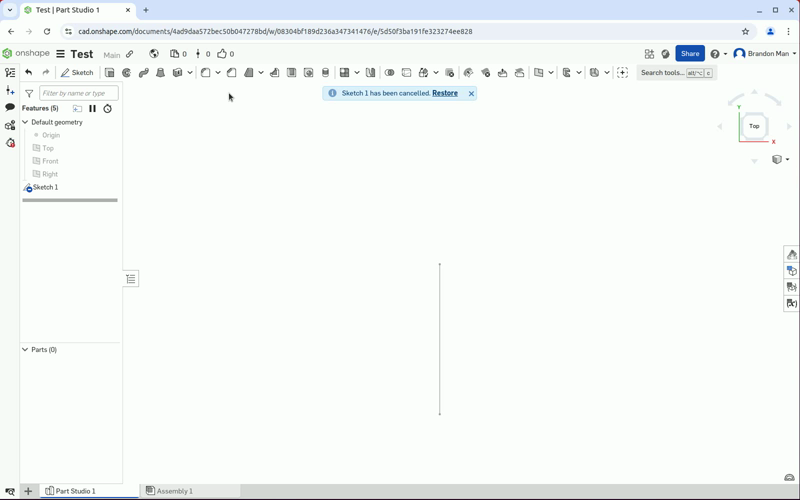
key(shift+h)
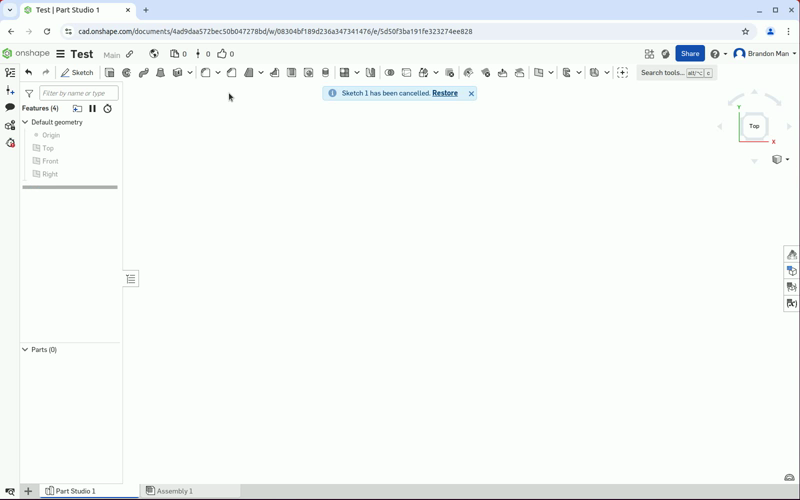
key(shift+s)
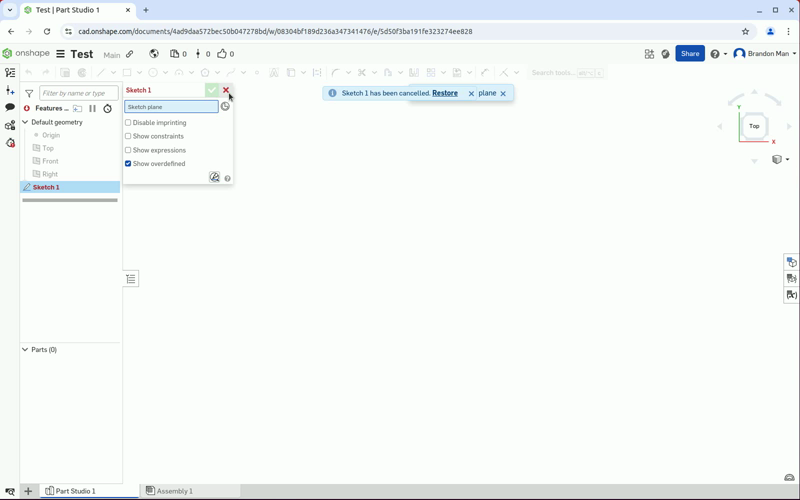
mouse_move(73, 150)
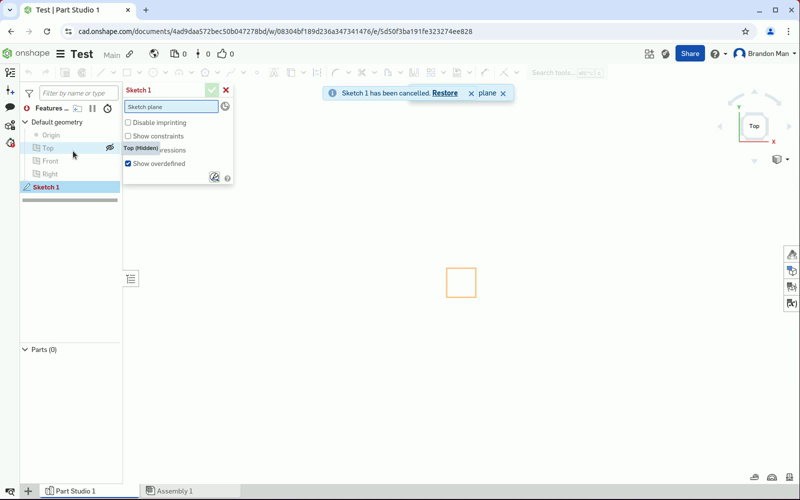
click(73, 150)
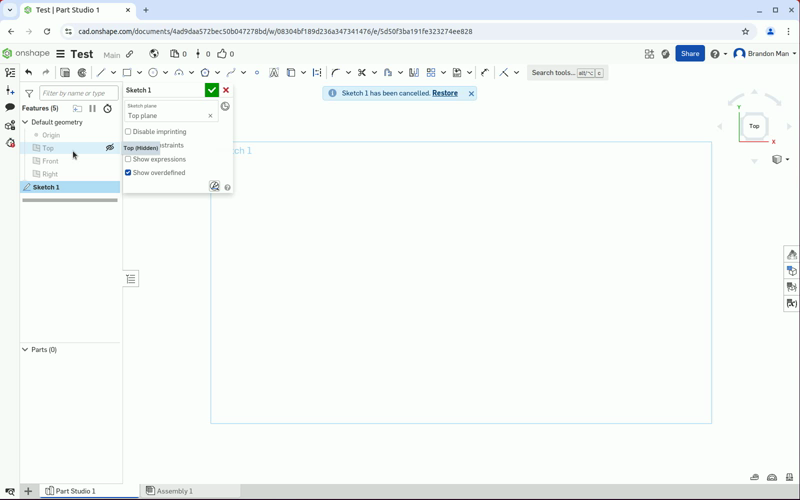
mouse_move(73, 352)
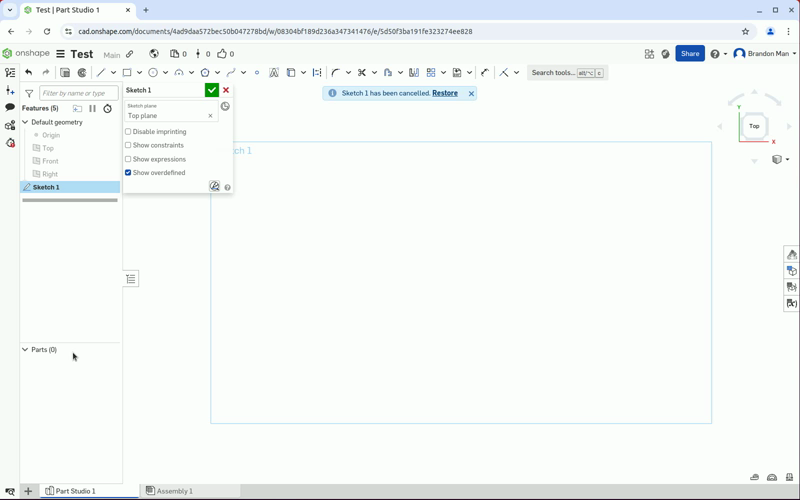
key(y)
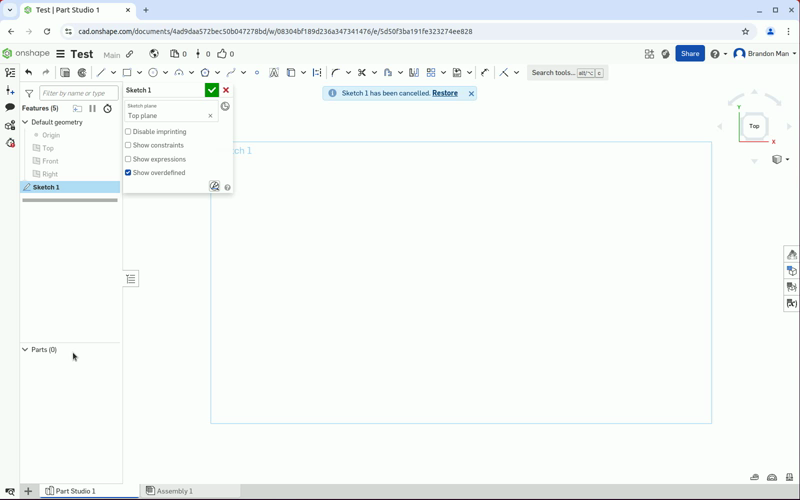
key(c)
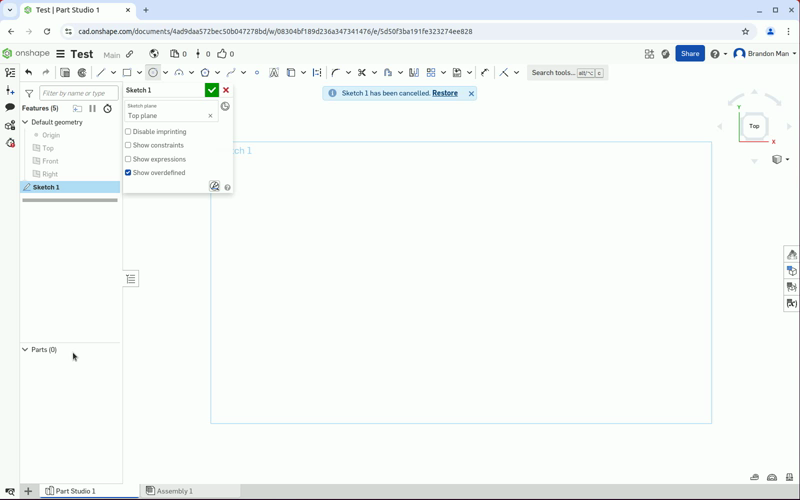
key_down(shift)
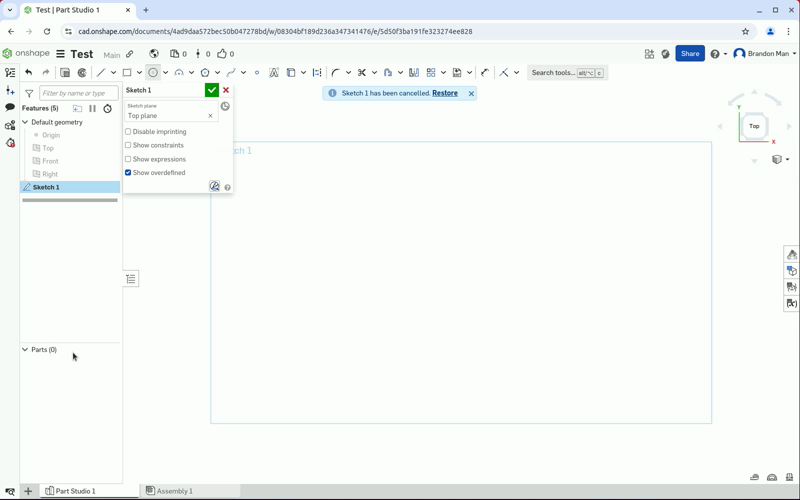
mouse_move(460, 282)
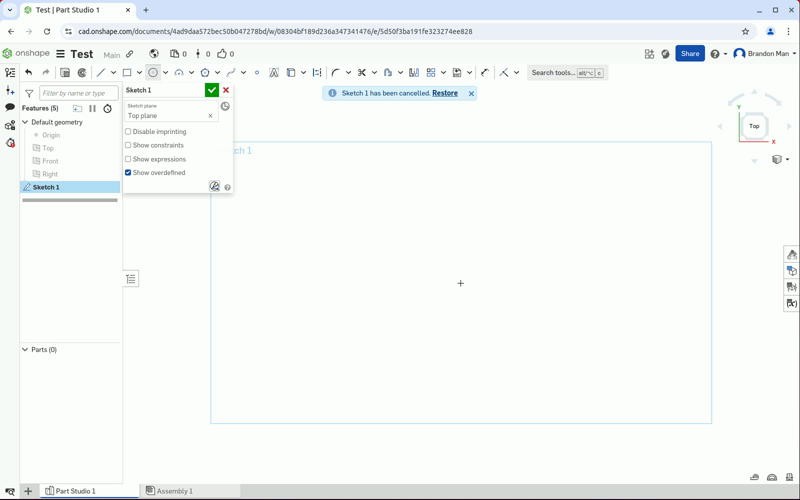
click(460, 282)
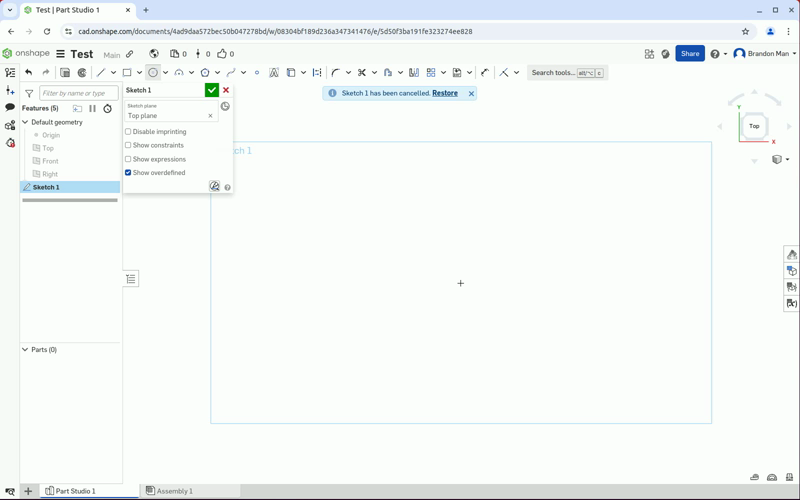
key_up(shift)
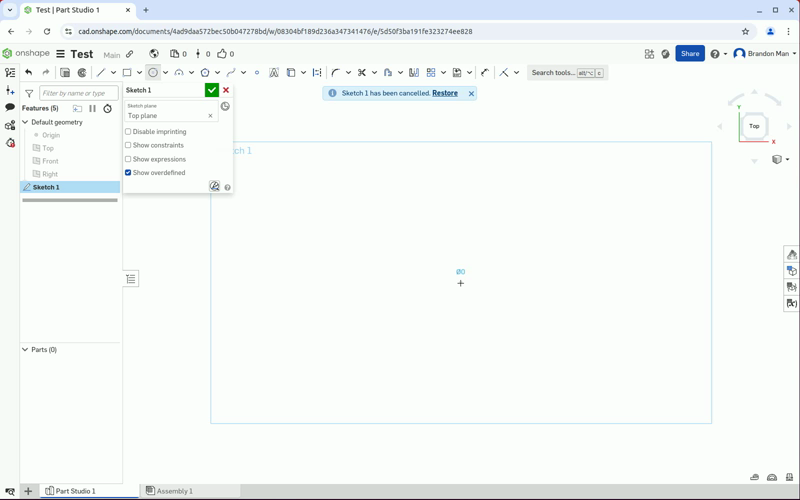
mouse_move(494, 282)
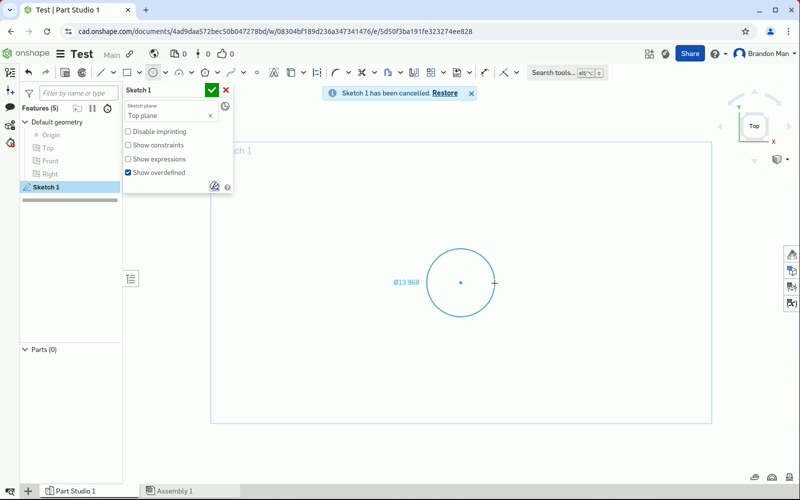
click(494, 282)
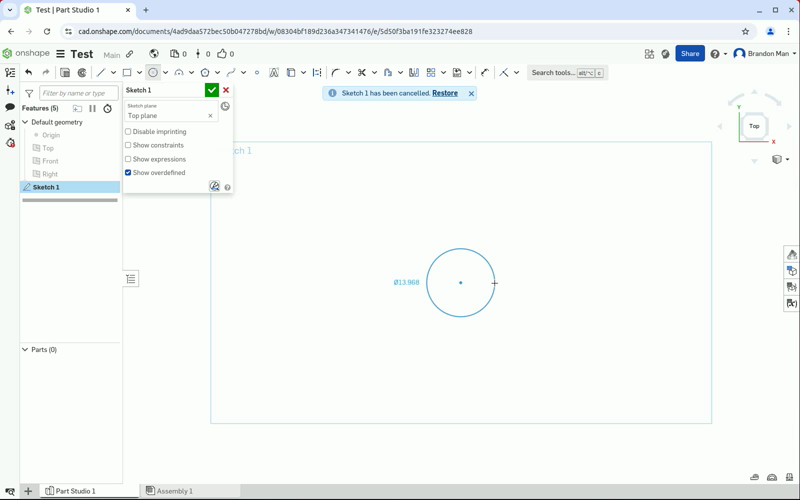
key(esc)
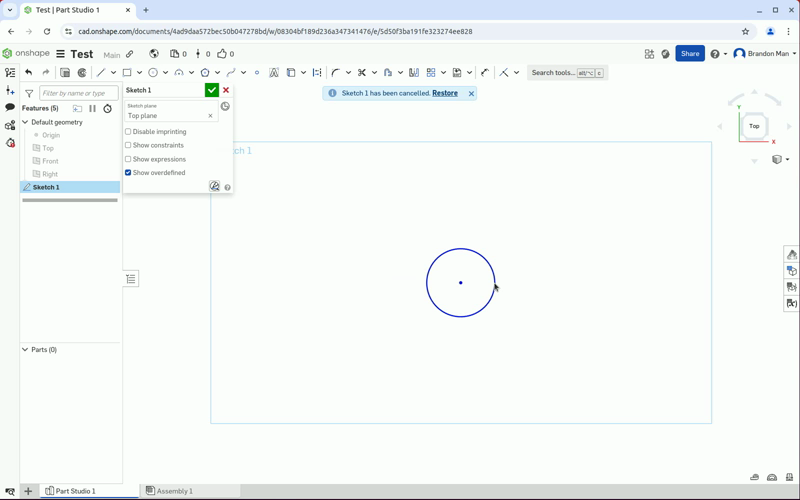
mouse_move(442, 262)
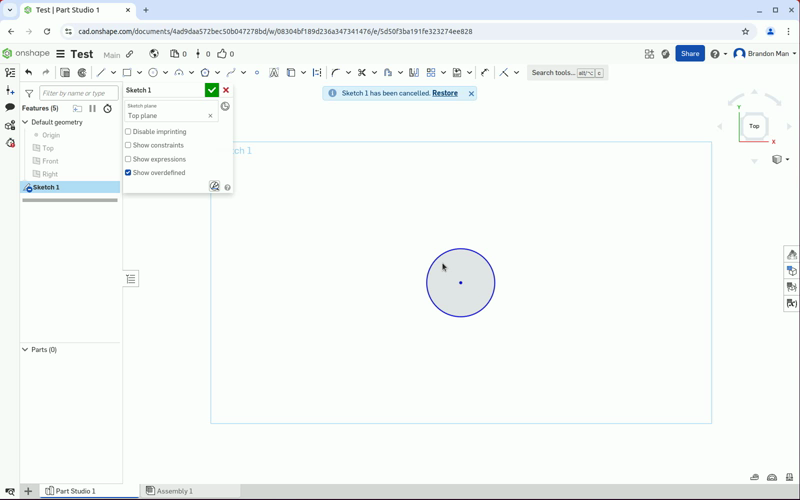
click(442, 262)
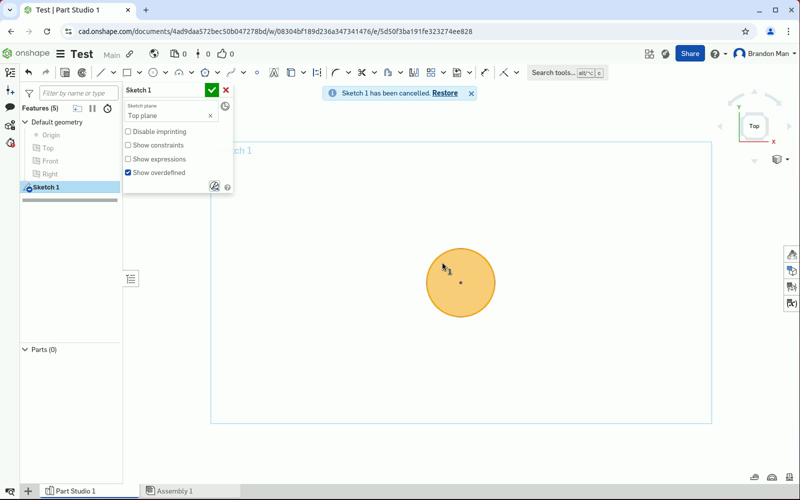
mouse_move(73, 352)
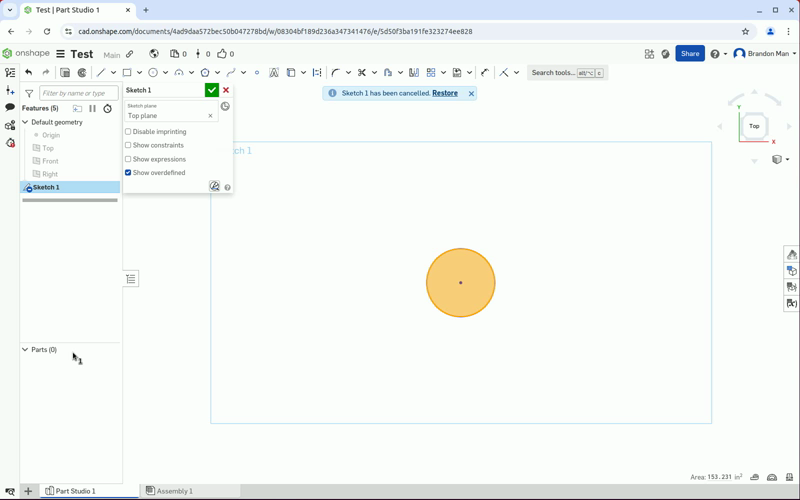
key(shift+y)
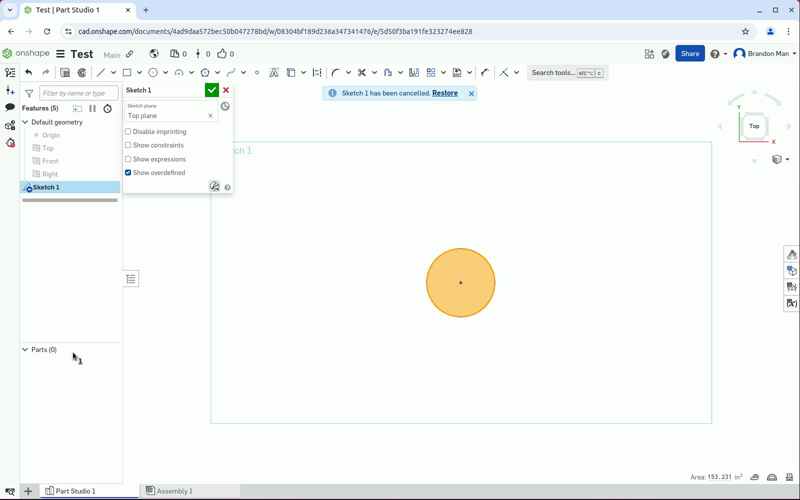
key(shift+e)
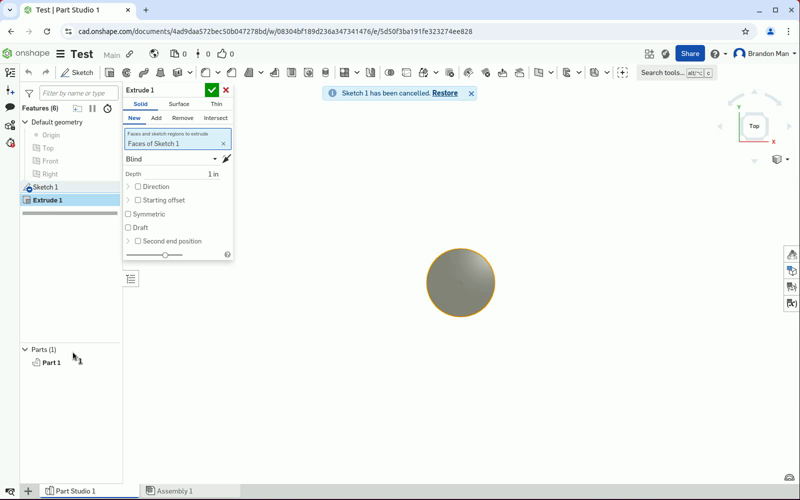
mouse_move(143, 106)
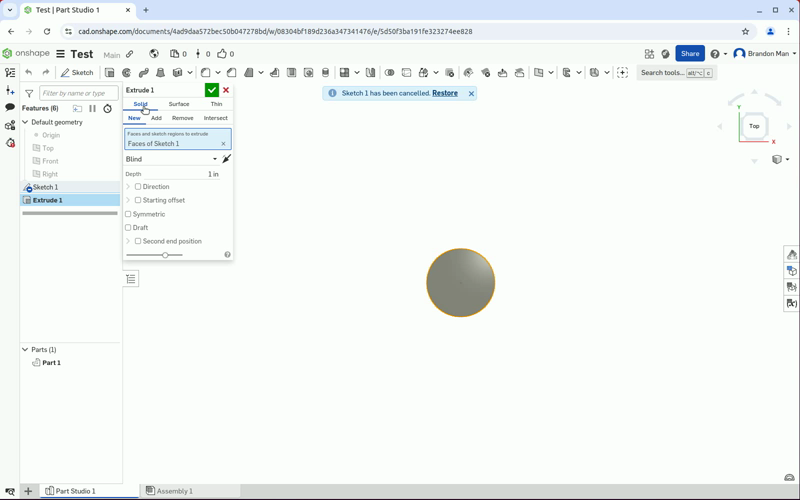
click(143, 106)
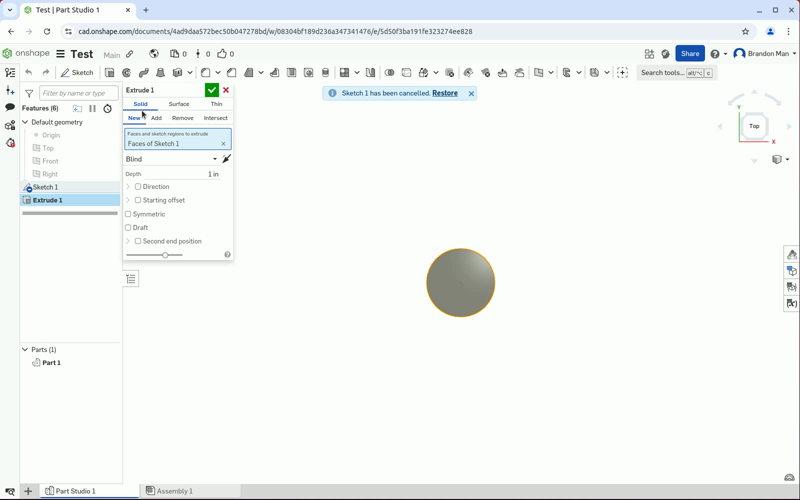
mouse_move(137, 120)
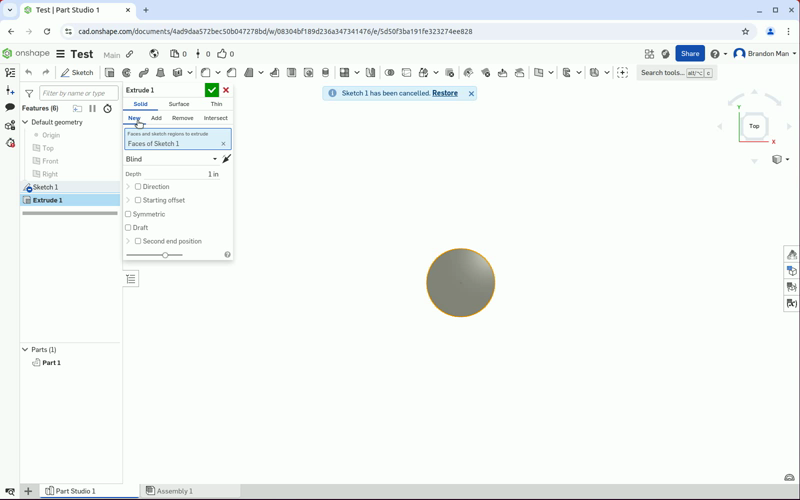
click(137, 120)
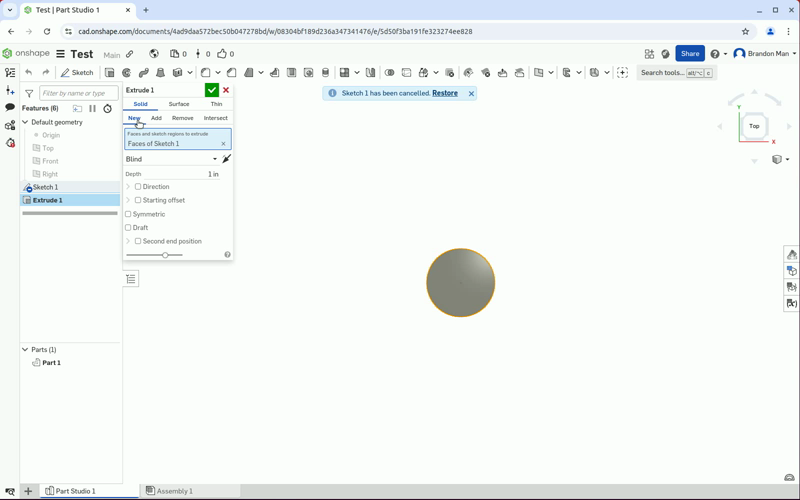
key(tab, 4)
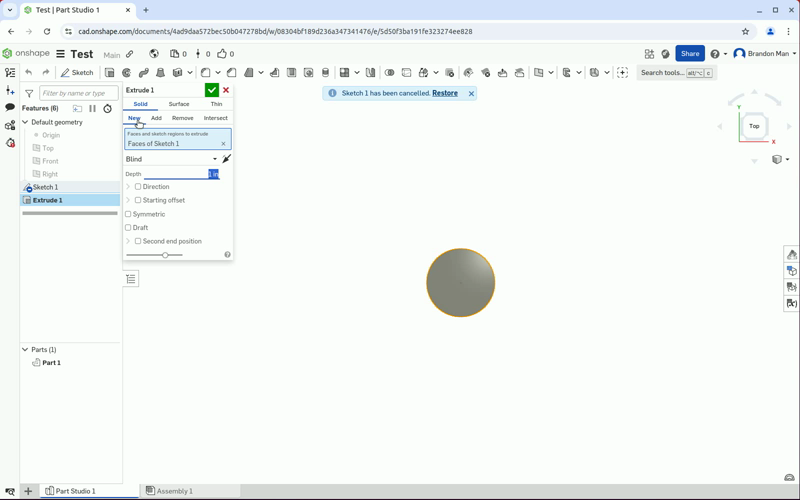
text(2.166)
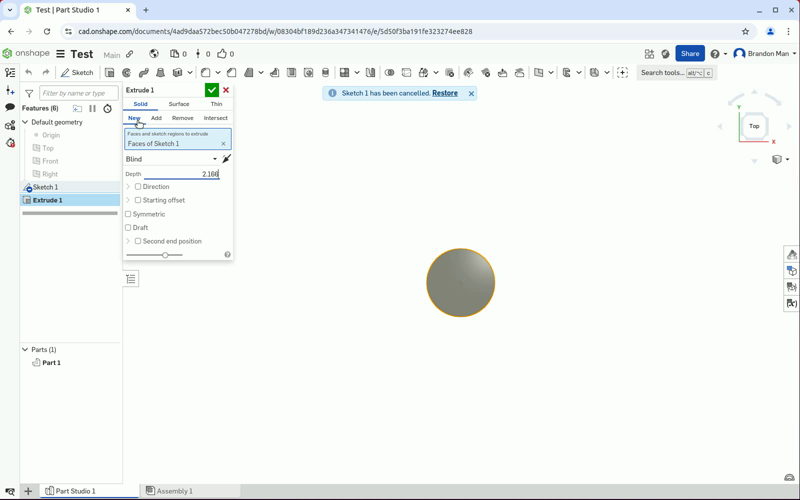
key(enter)
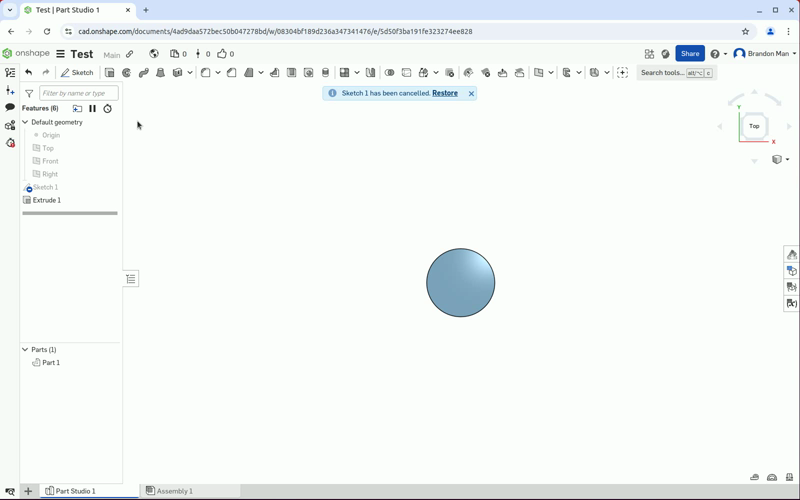
key(shift+h)
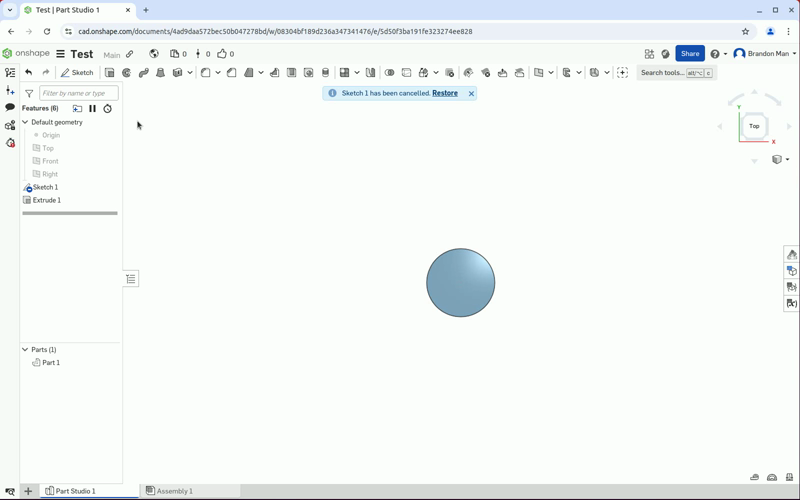
key(shift+h)
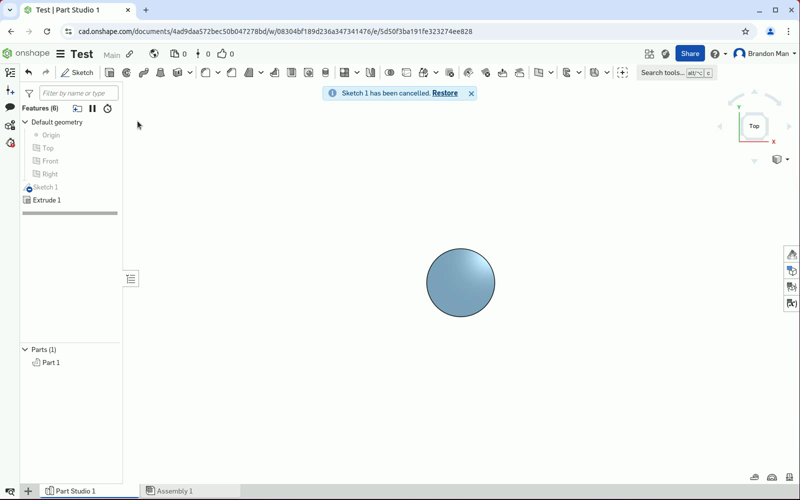
mouse_move(73, 189)
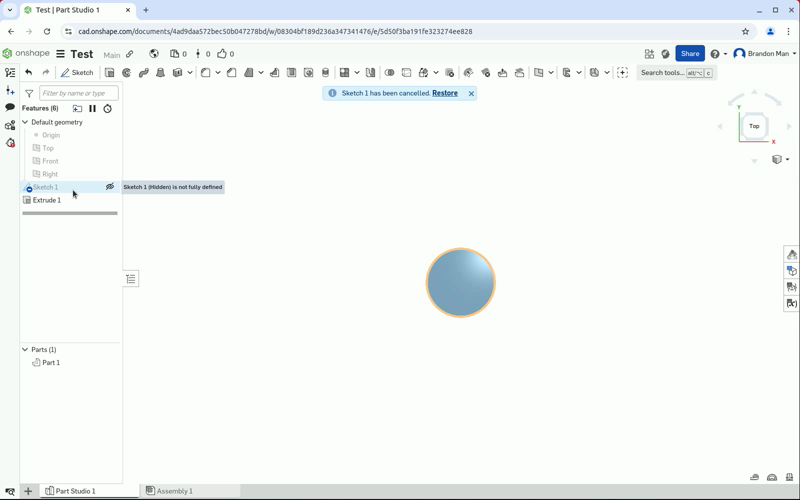
click(73, 189)
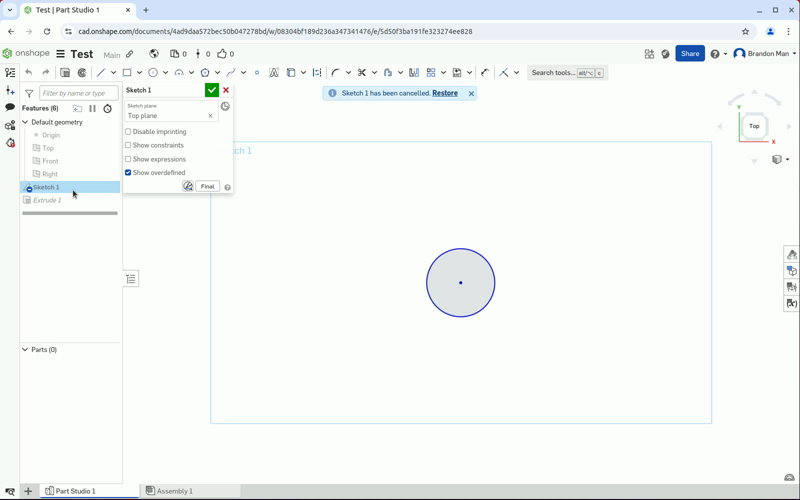
mouse_move(229, 92)
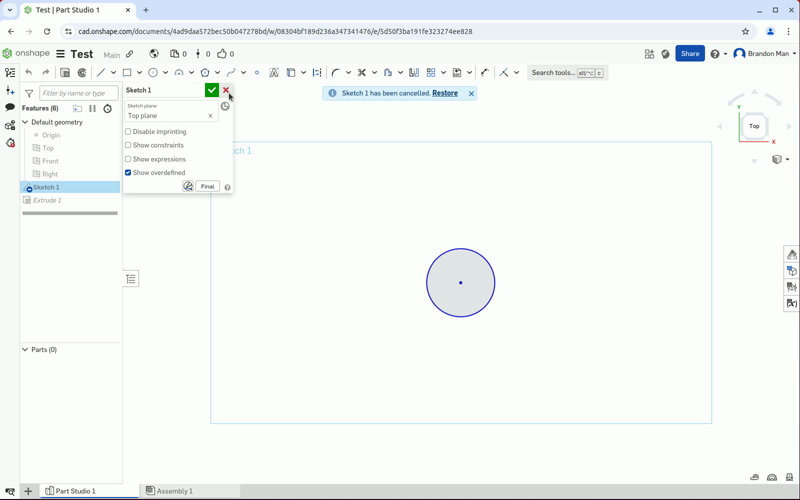
click(229, 92)
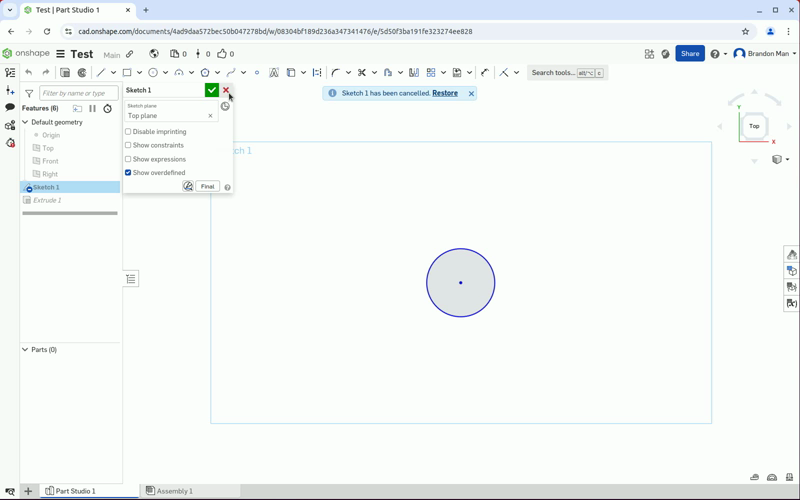
key(shift+s)
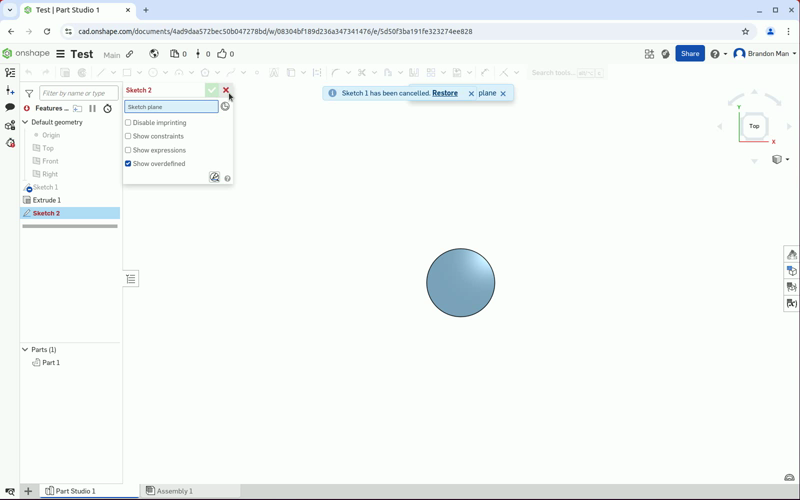
mouse_move(73, 150)
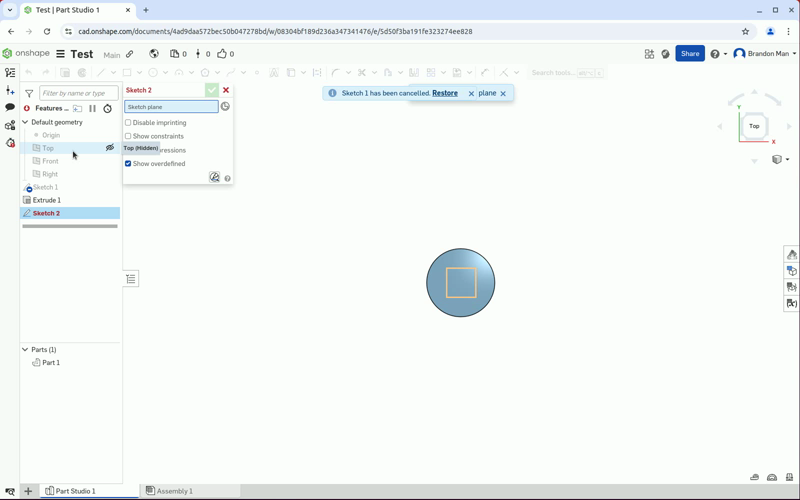
click(73, 150)
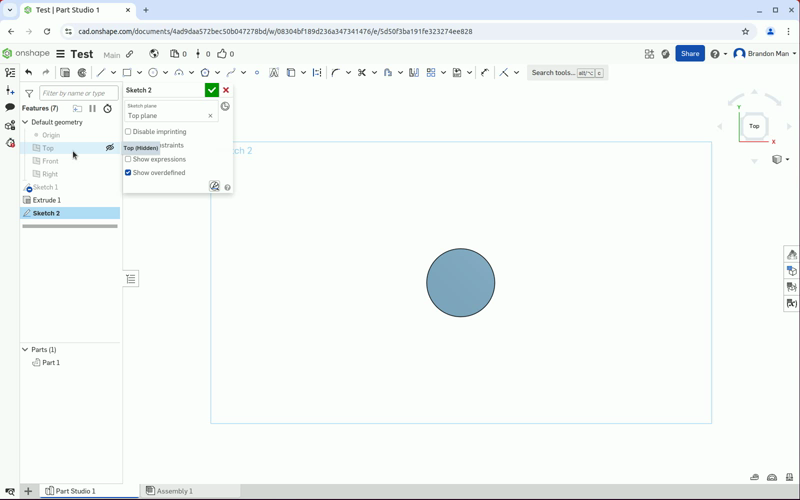
mouse_move(73, 352)
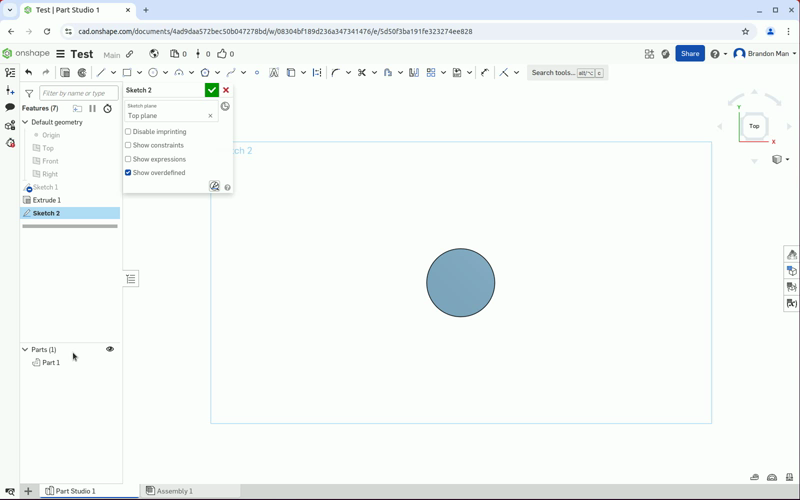
key(y)
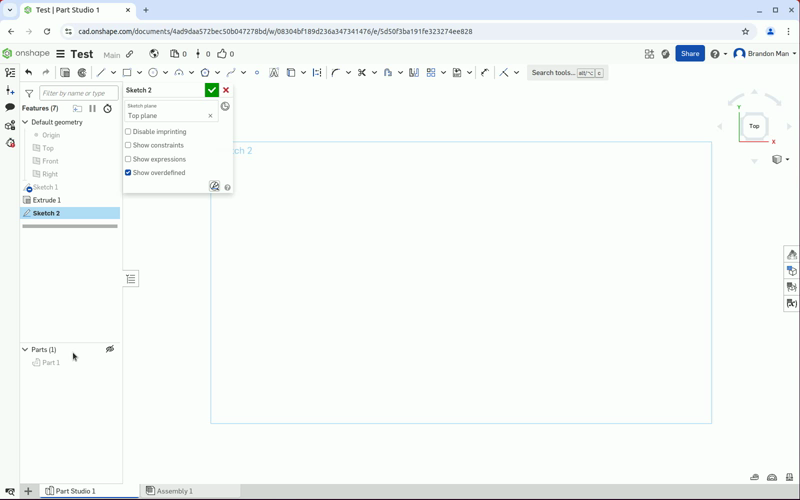
key(c)
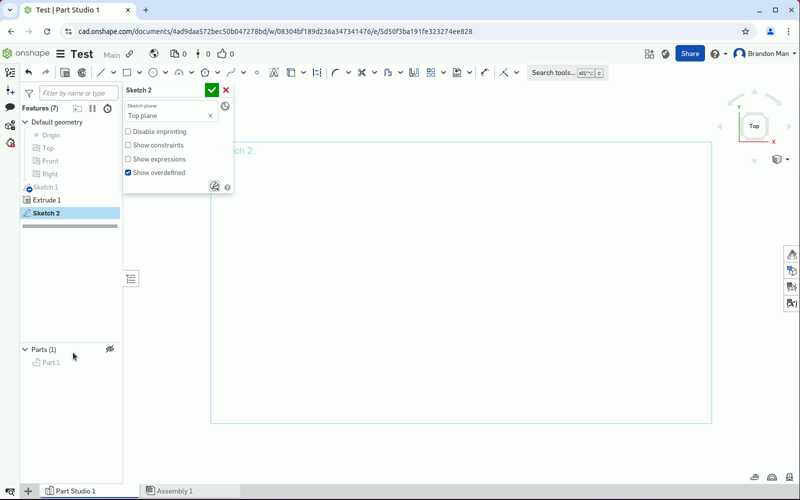
key_down(shift)
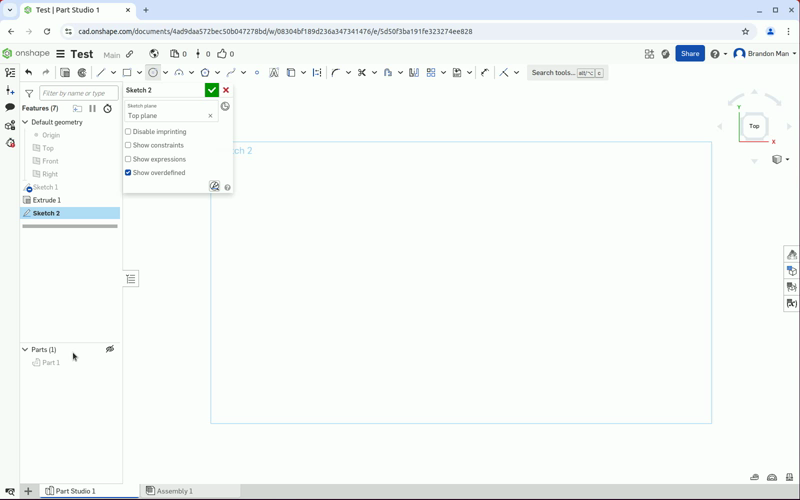
mouse_move(460, 282)
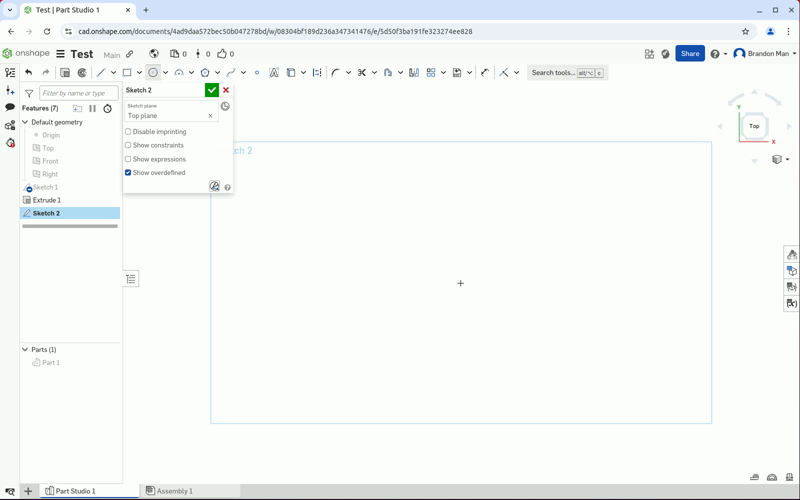
click(460, 282)
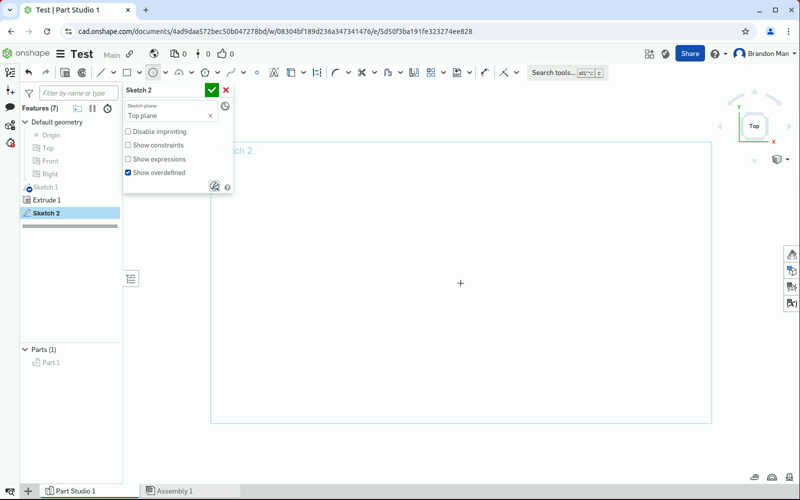
key_up(shift)
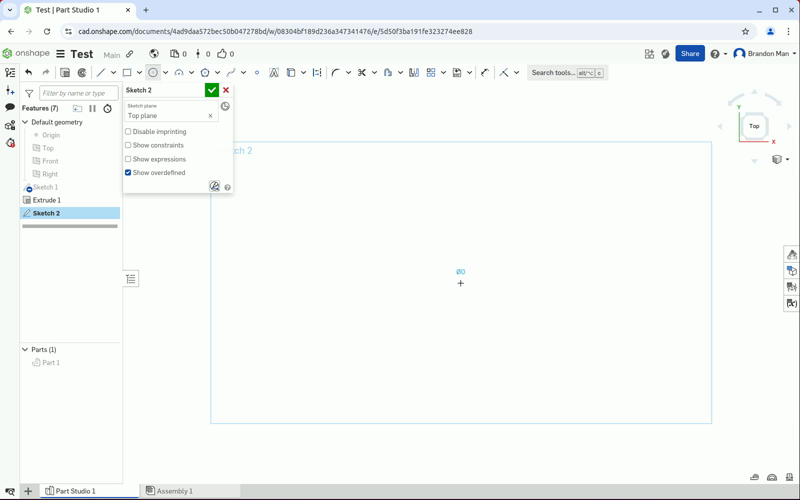
mouse_move(487, 282)
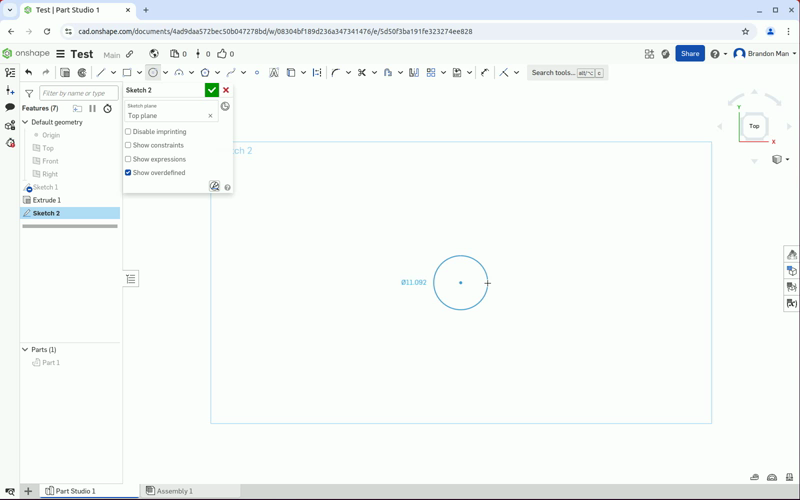
click(487, 282)
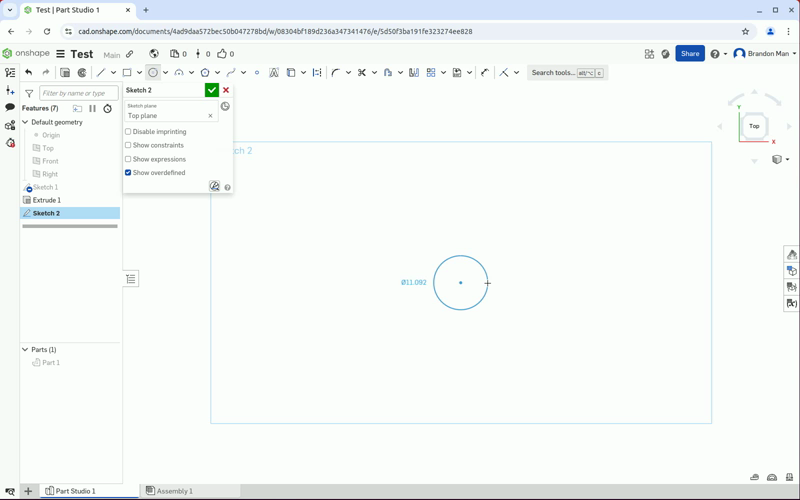
key(esc)
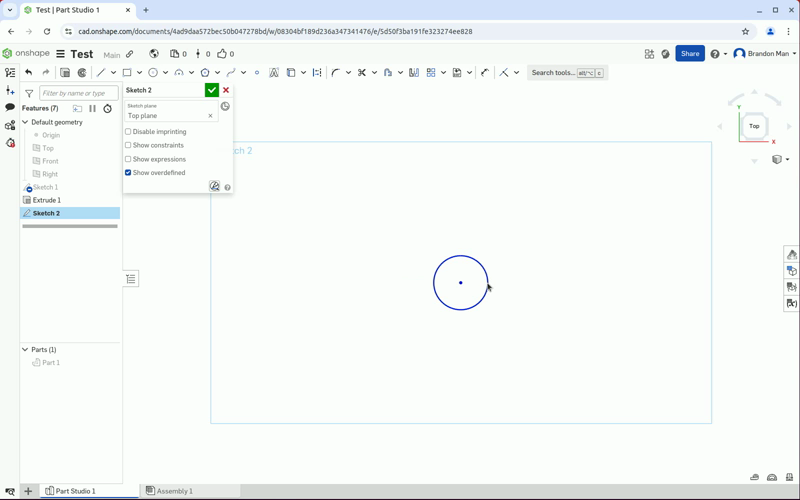
mouse_move(475, 283)
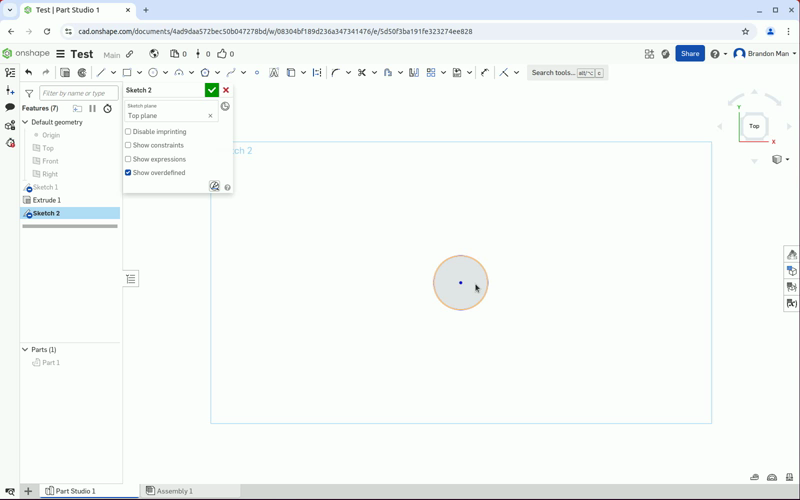
click(475, 283)
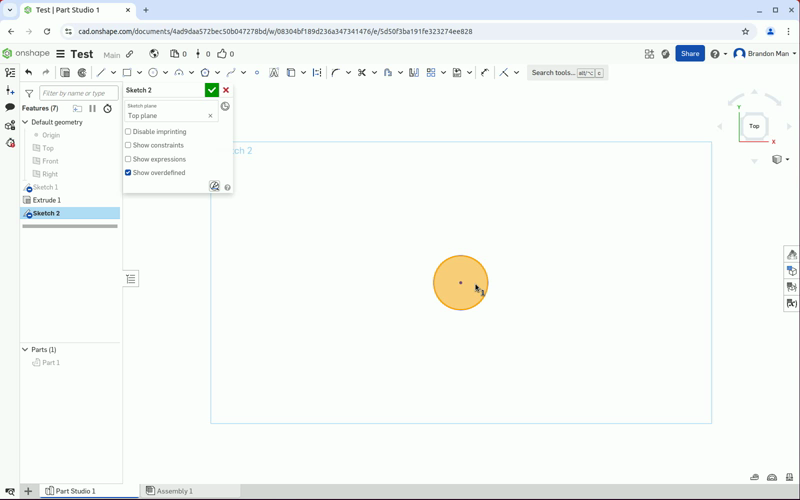
mouse_move(73, 352)
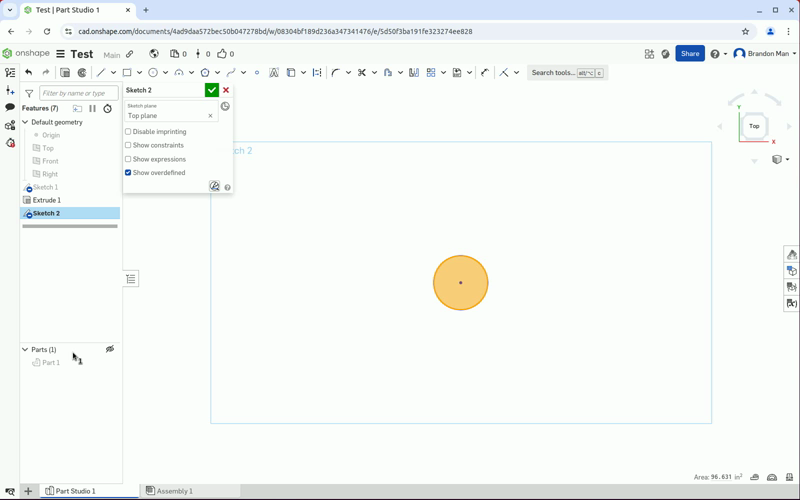
key(shift+y)
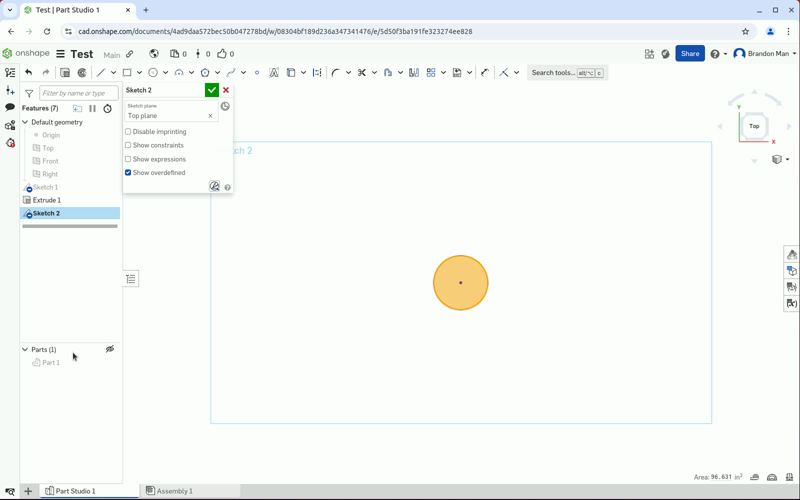
key(shift+e)
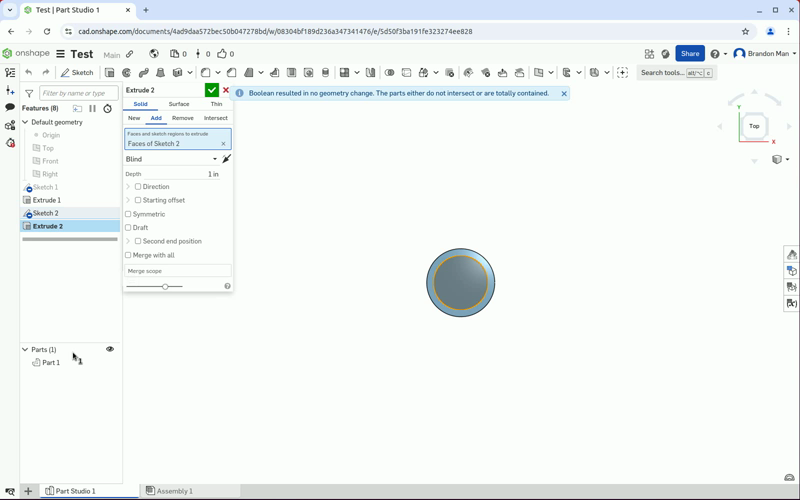
mouse_move(143, 106)
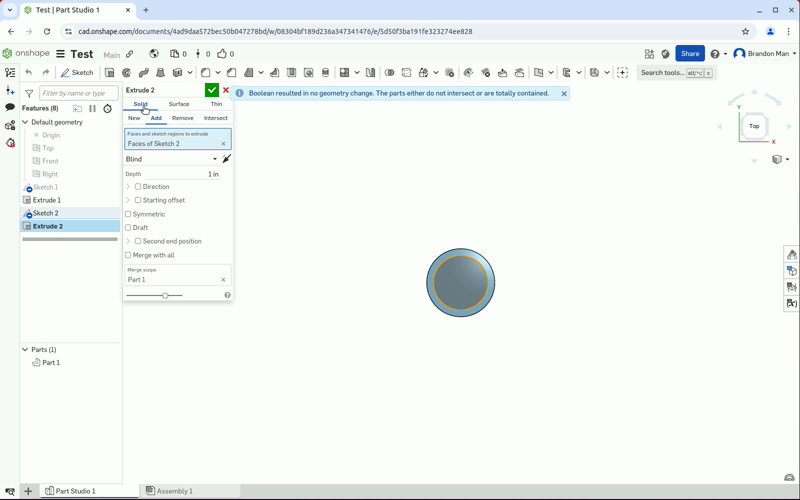
click(143, 106)
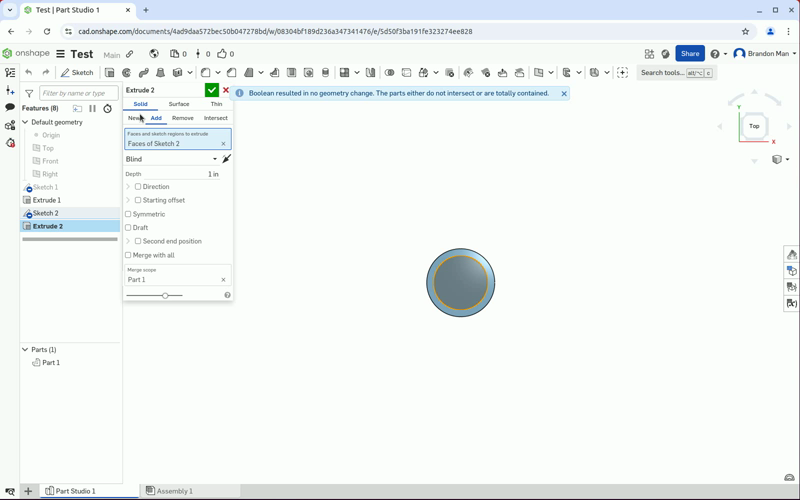
mouse_move(137, 120)
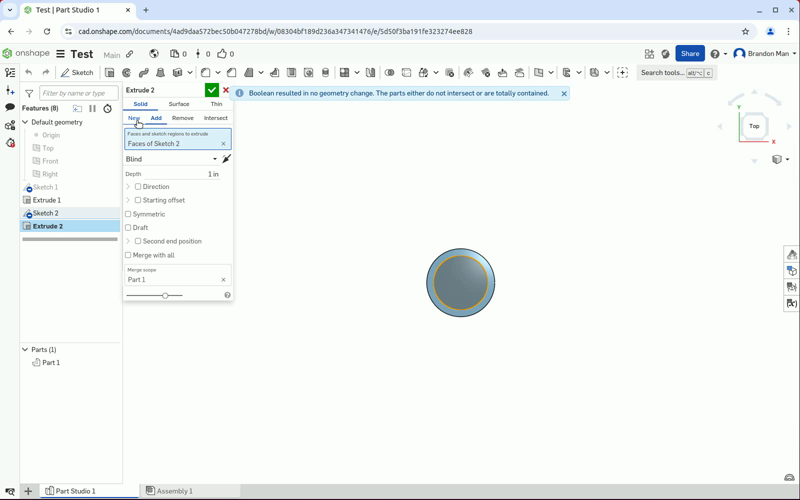
click(137, 120)
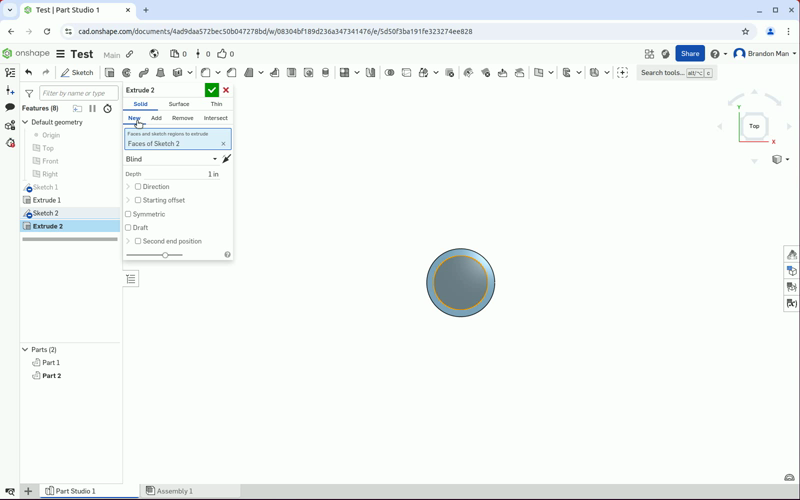
key(tab, 4)
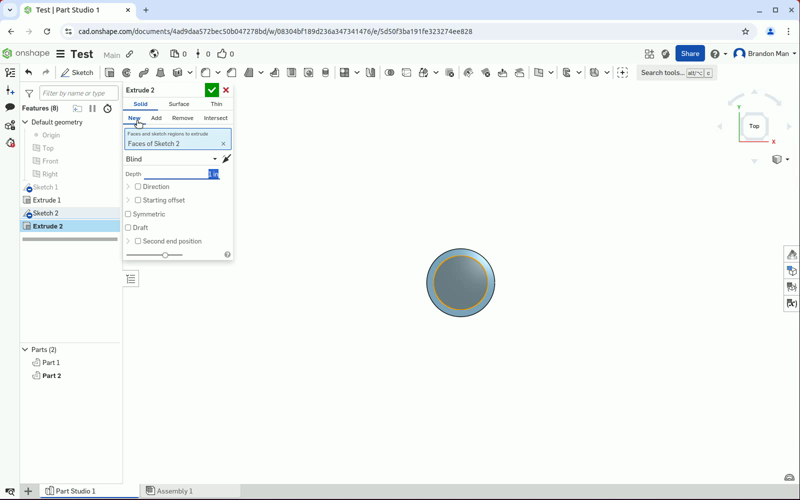
text(3.611)
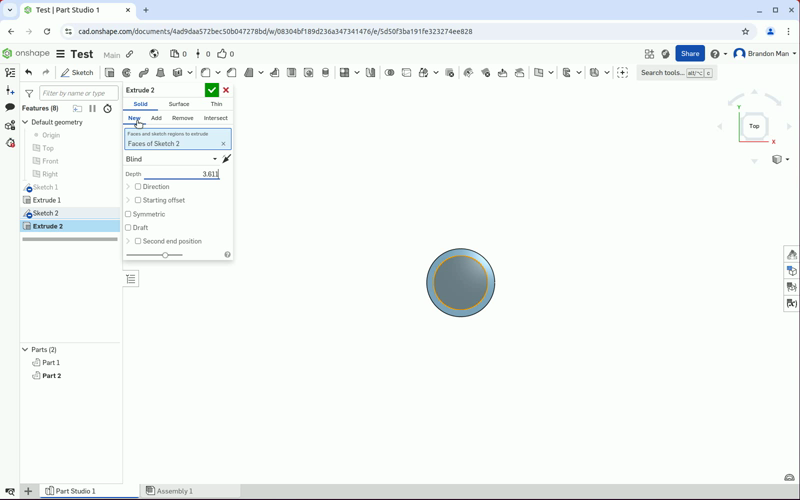
key(enter)
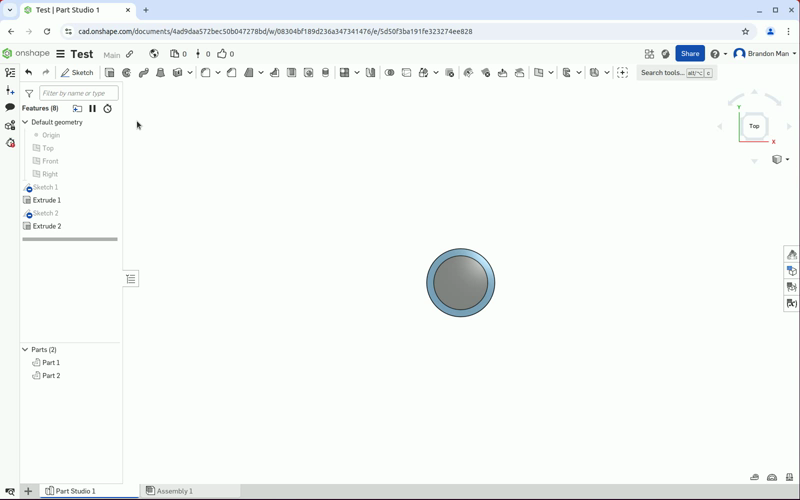
key(shift+h)
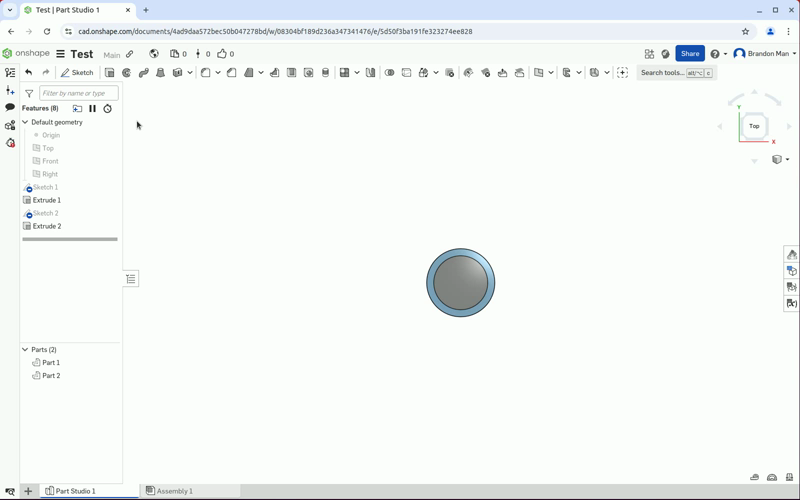
key(shift+h)
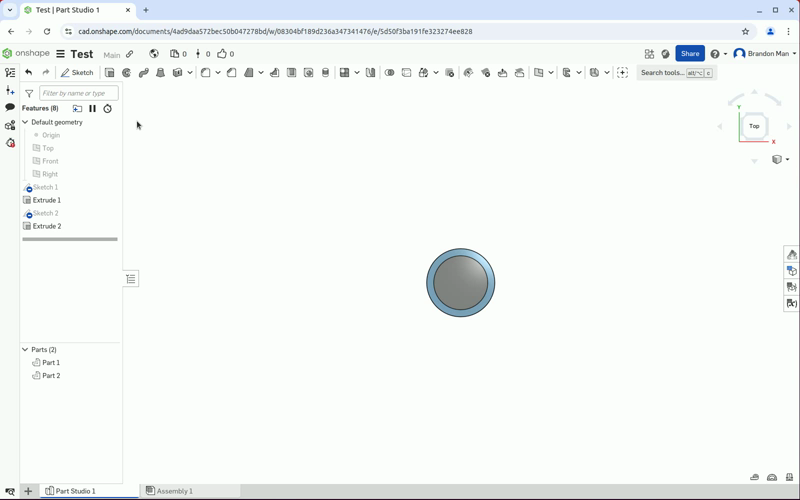
mouse_move(73, 189)
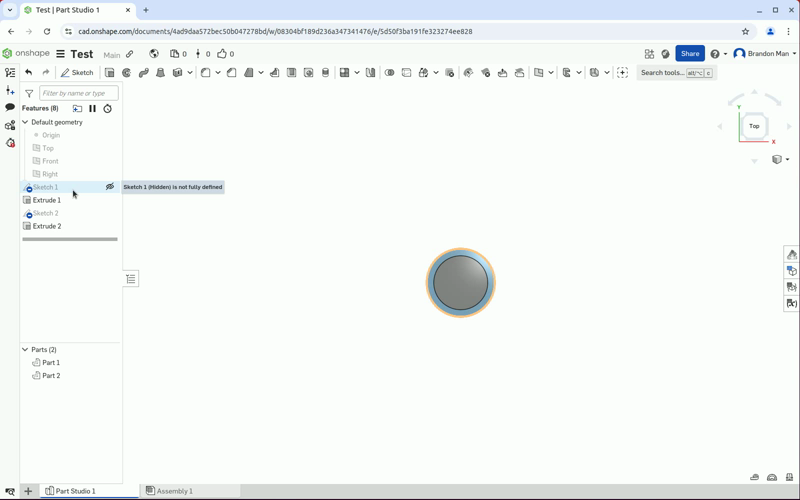
click(73, 189)
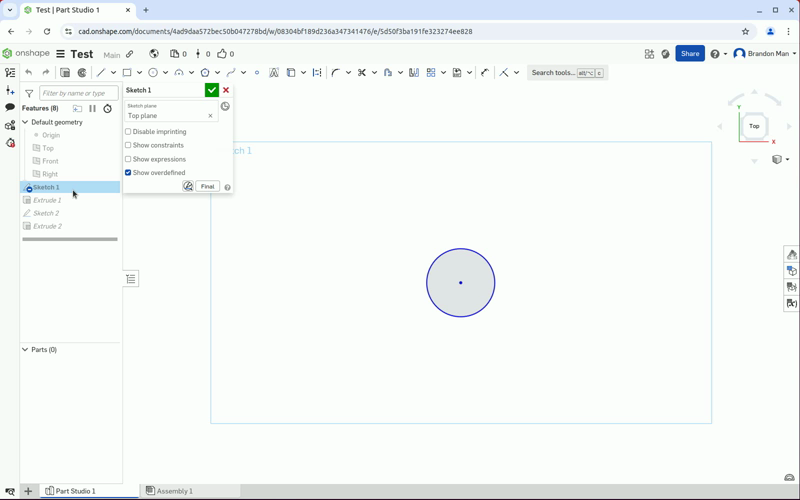
mouse_move(229, 92)
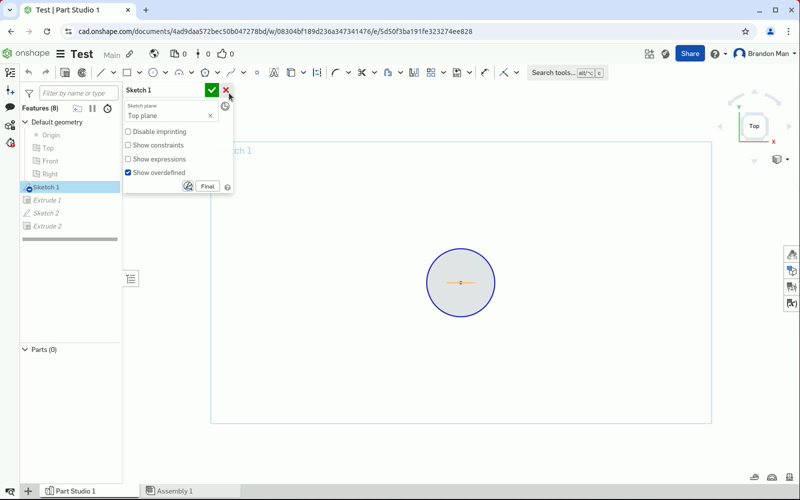
click(229, 92)
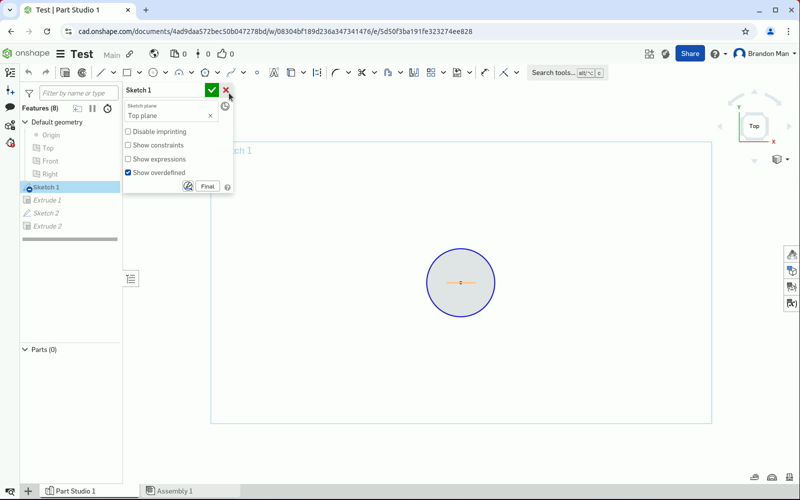
key(shift+s)
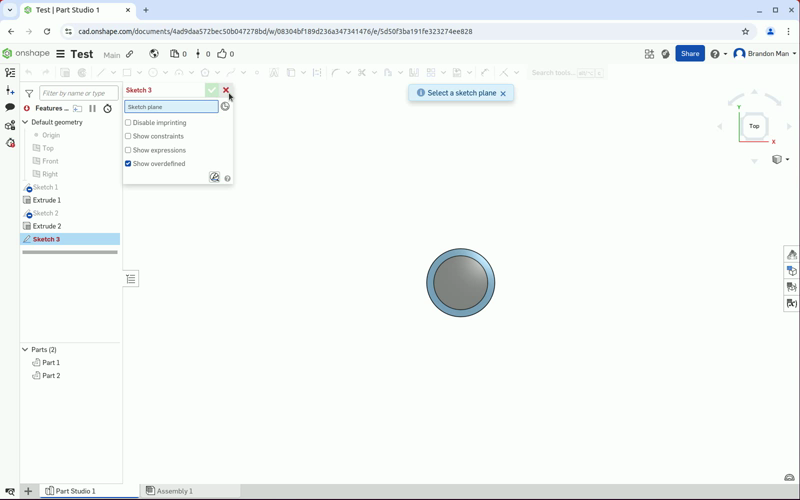
mouse_move(73, 150)
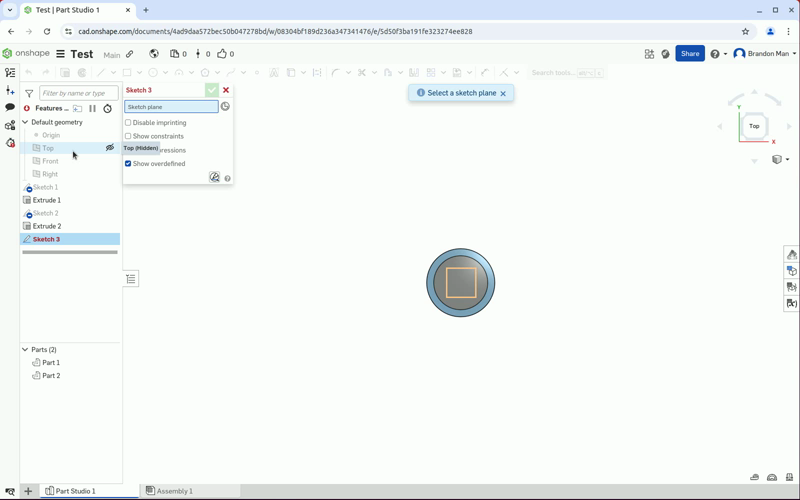
click(73, 150)
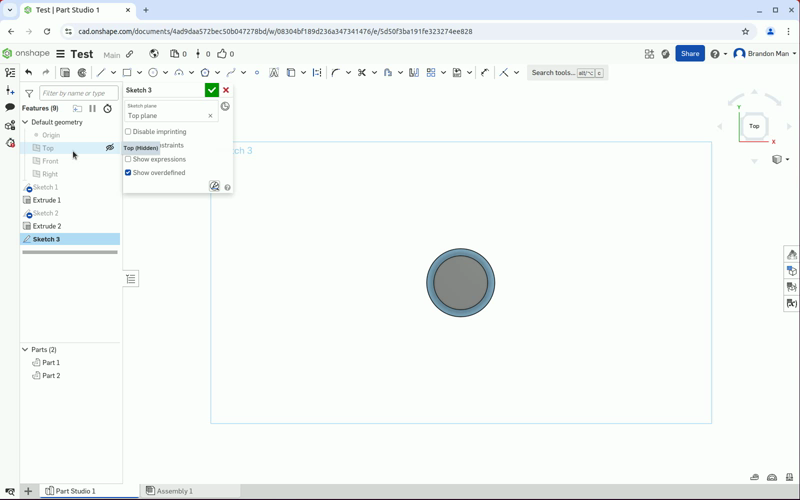
mouse_move(73, 352)
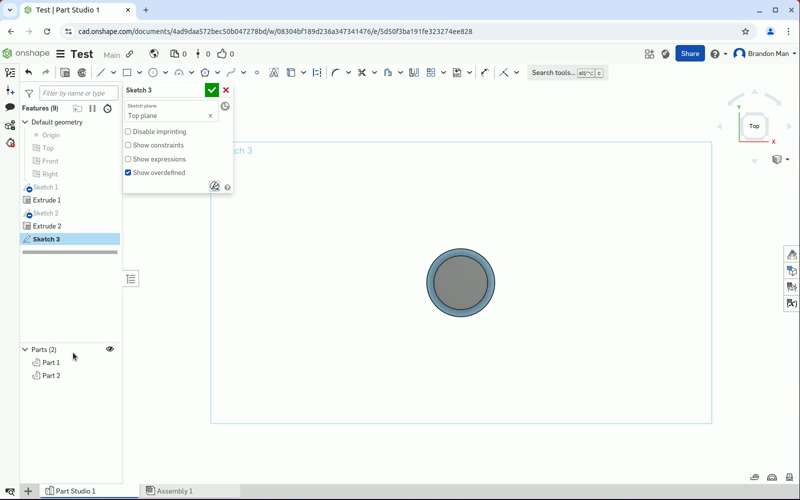
key(y)
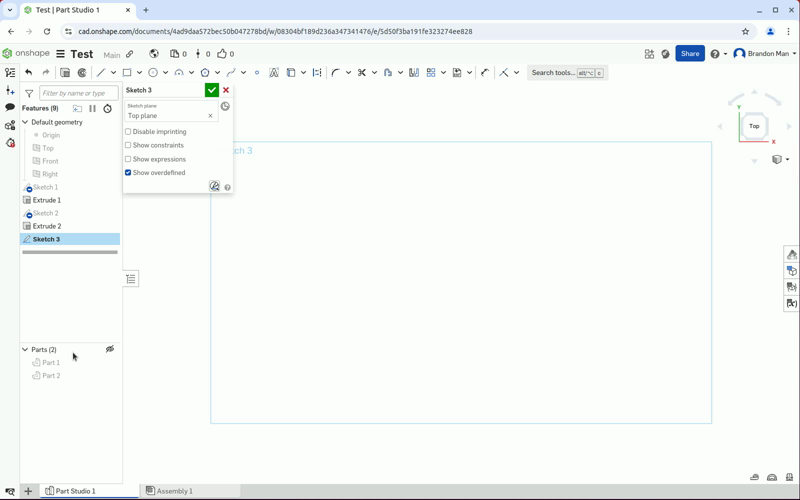
key(c)
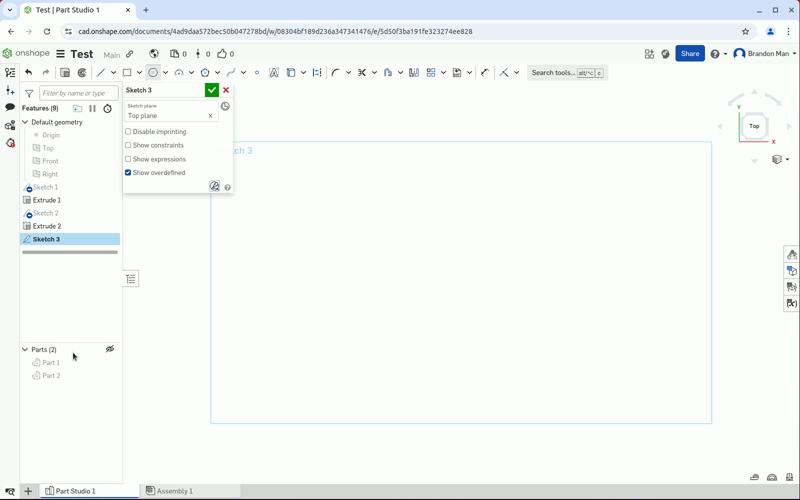
key_down(shift)
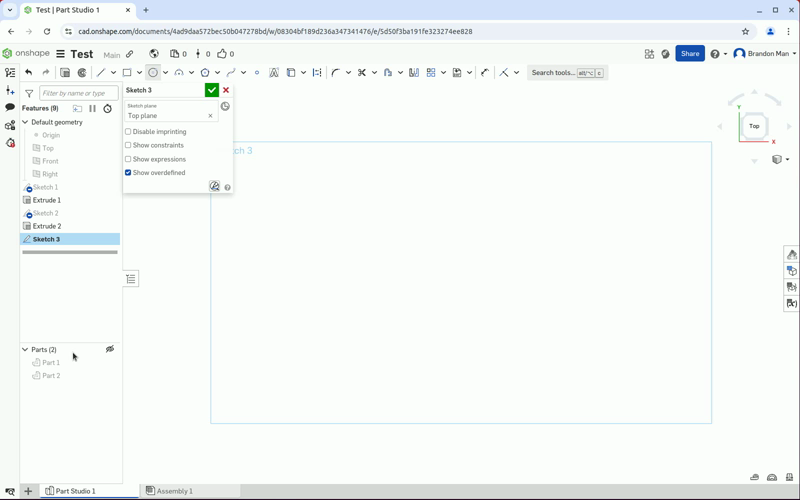
mouse_move(461, 282)
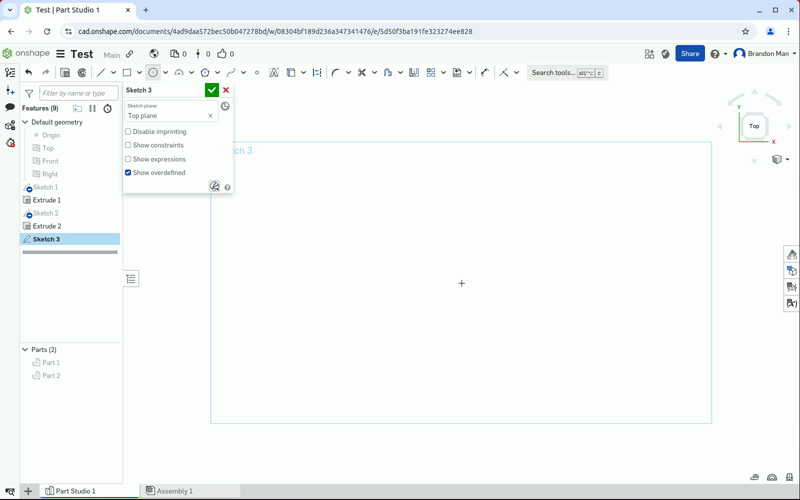
click(461, 282)
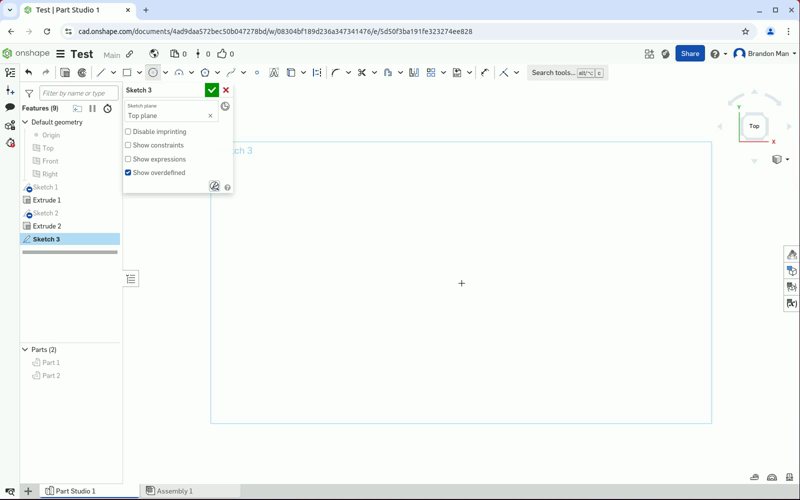
key_up(shift)
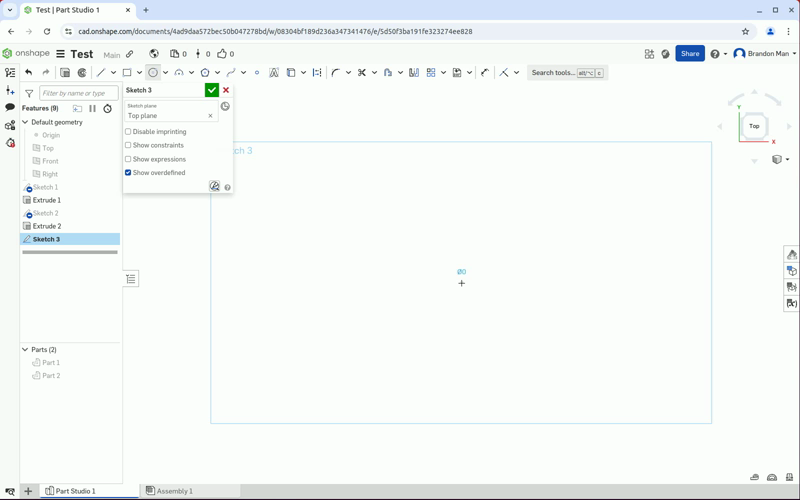
mouse_move(490, 282)
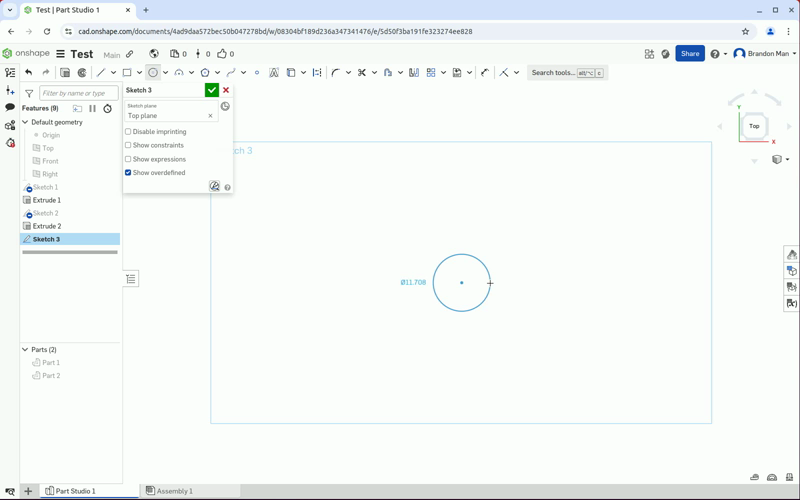
click(490, 282)
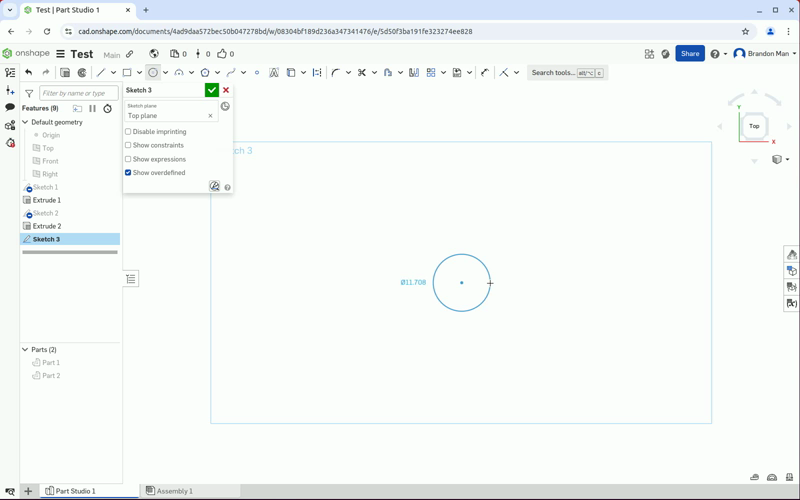
key(esc)
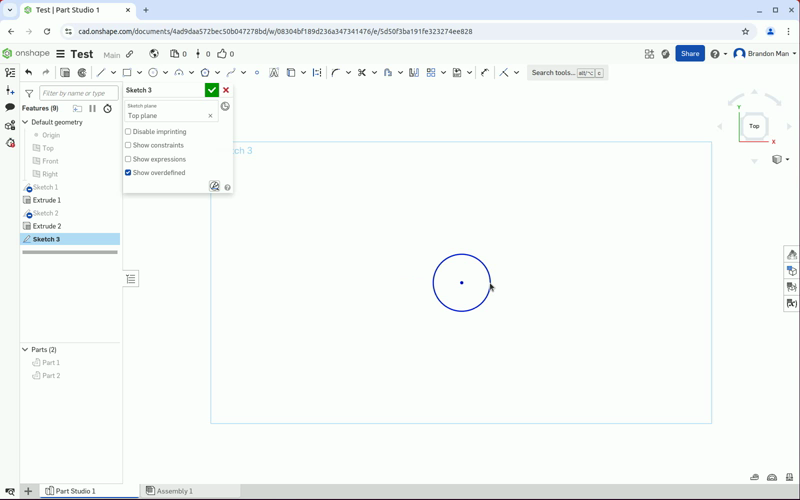
mouse_move(442, 272)
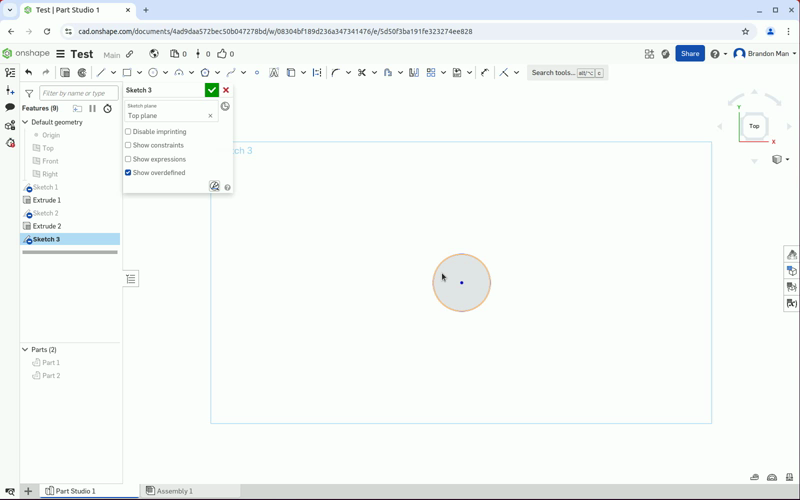
click(442, 272)
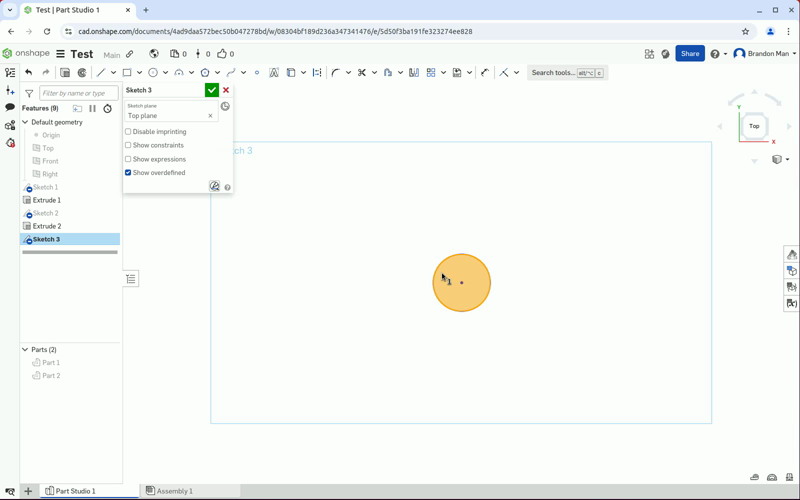
mouse_move(73, 352)
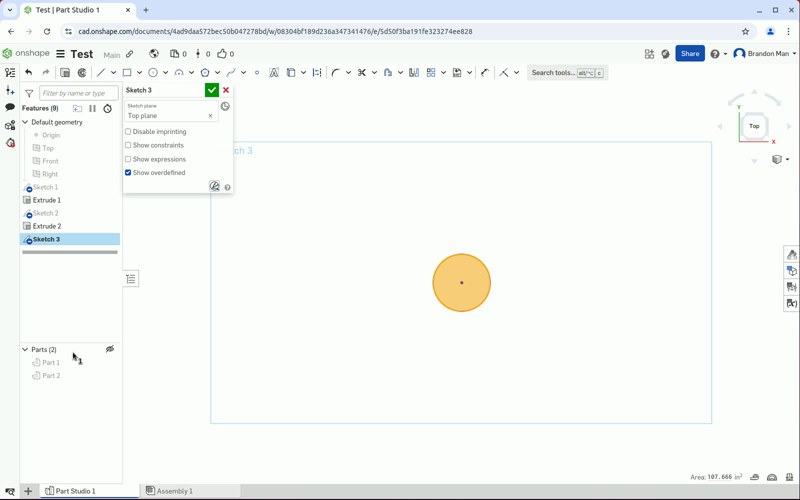
key(shift+y)
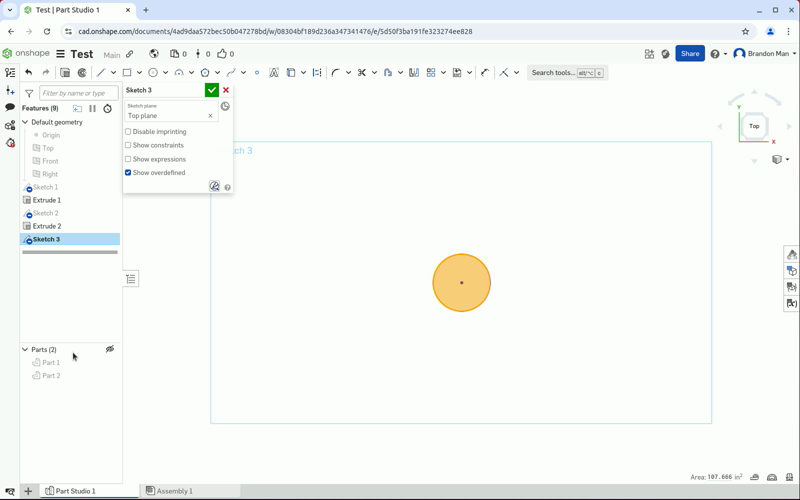
key(shift+e)
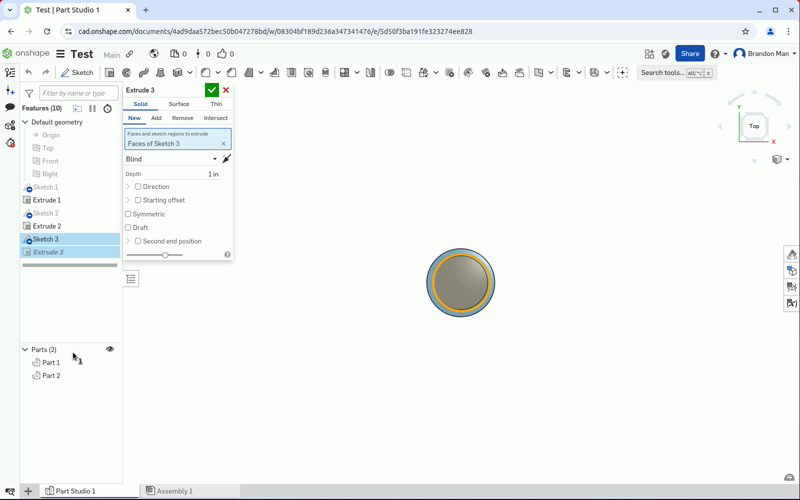
mouse_move(143, 106)
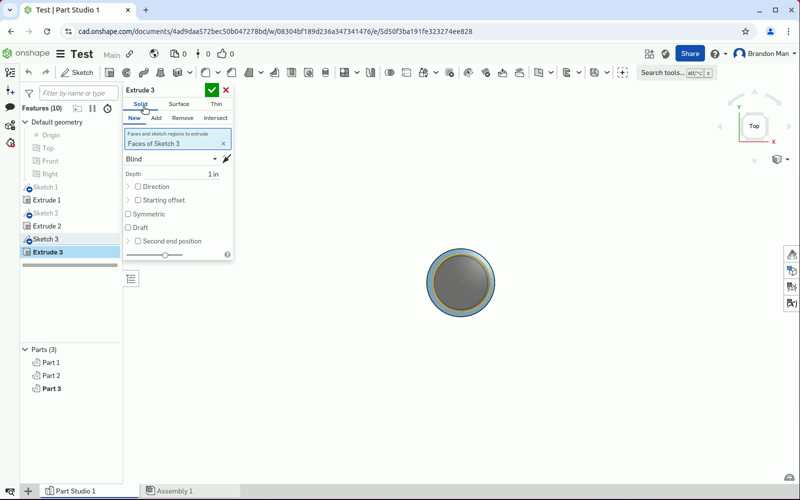
click(143, 106)
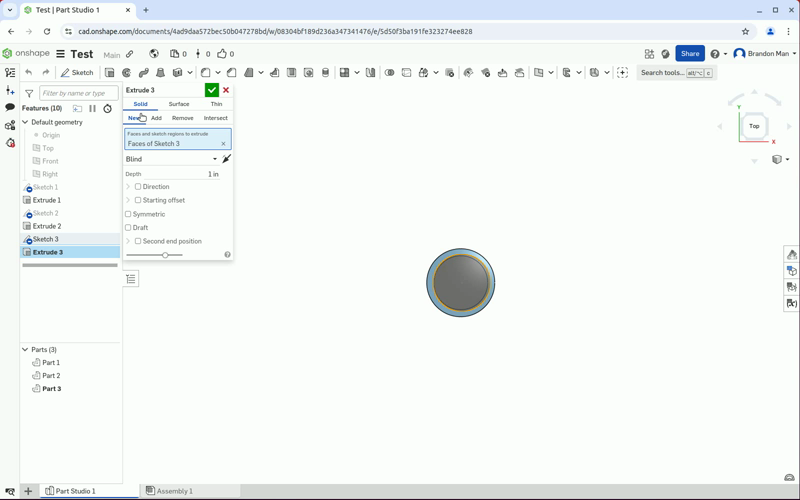
mouse_move(137, 120)
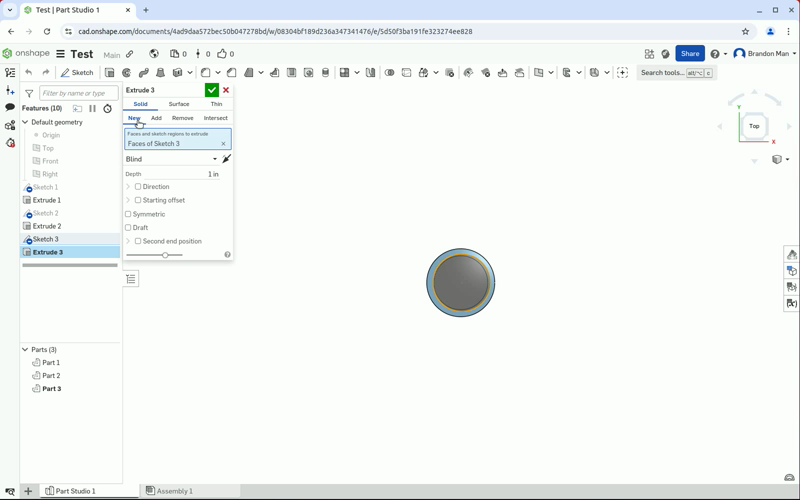
click(137, 120)
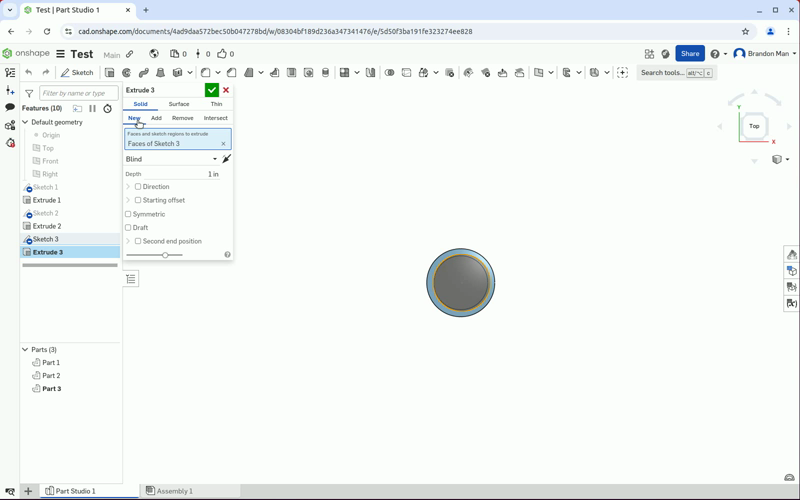
key(tab, 4)
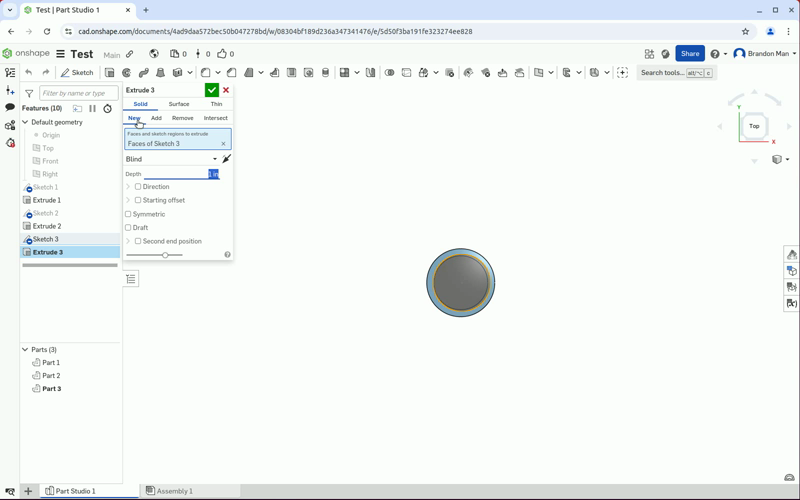
text(-1.204)
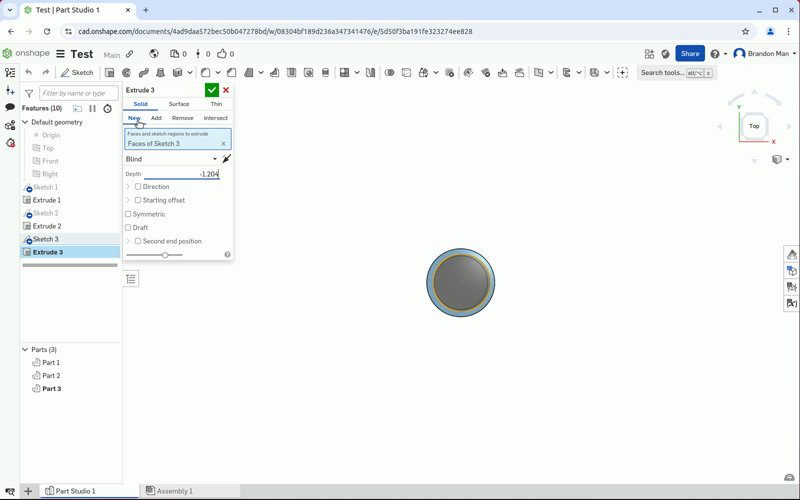
key(enter)
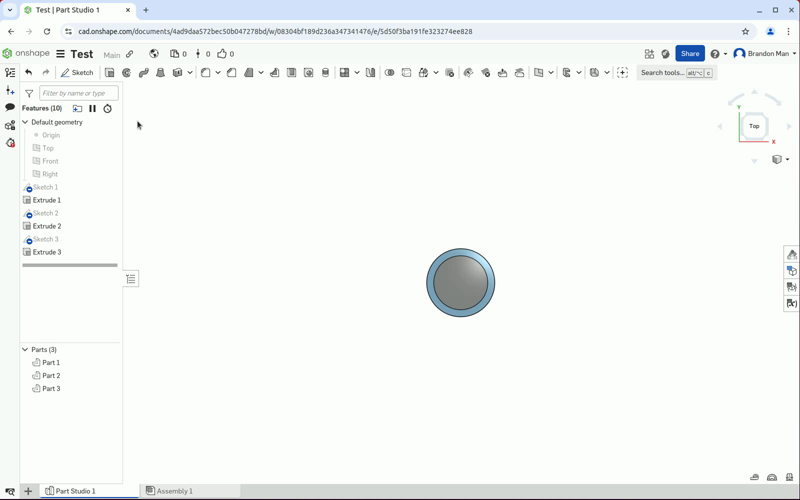
key(shift+h)
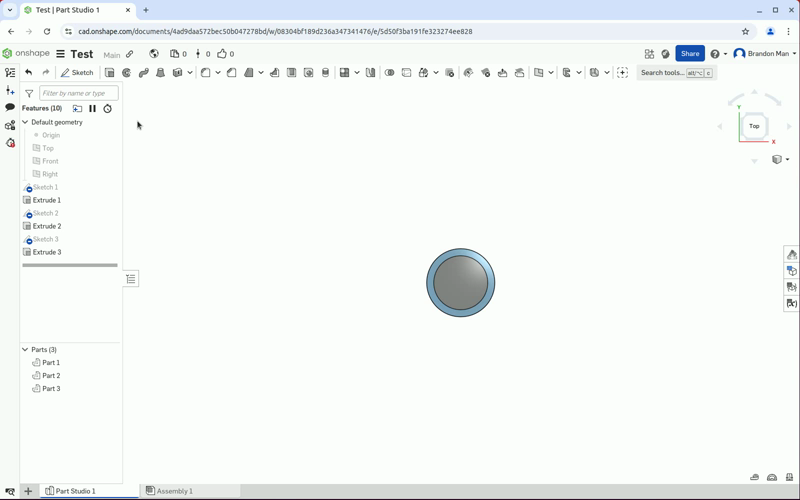
key(shift+h)
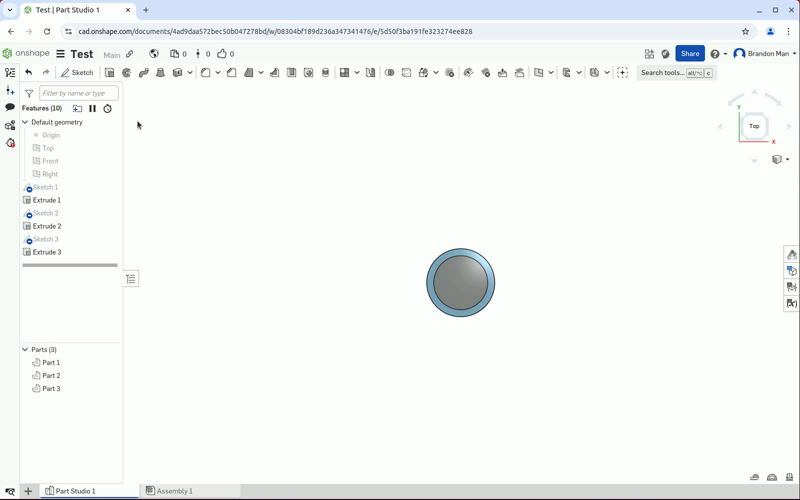
mouse_move(73, 189)
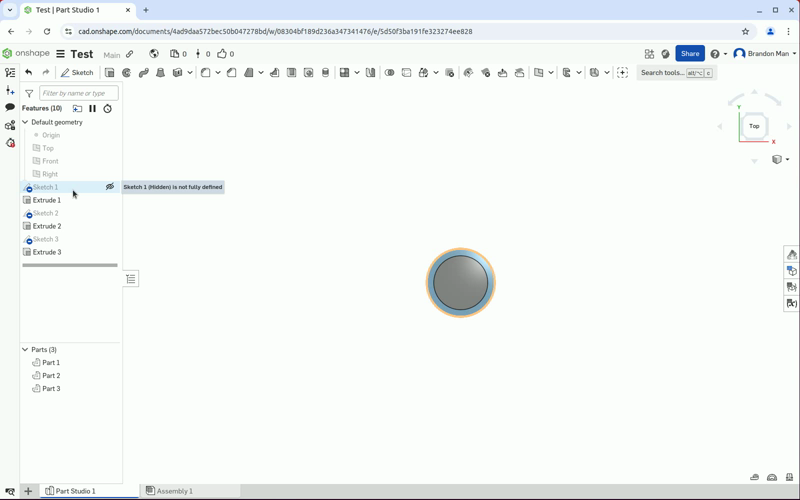
click(73, 189)
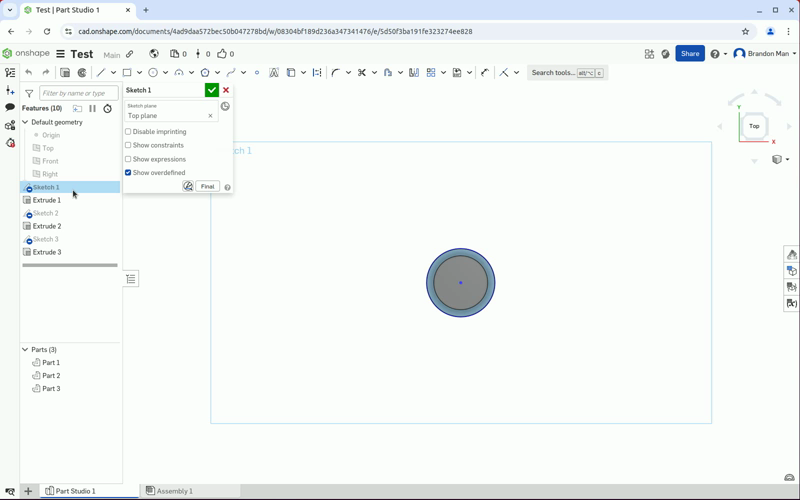
mouse_move(229, 92)
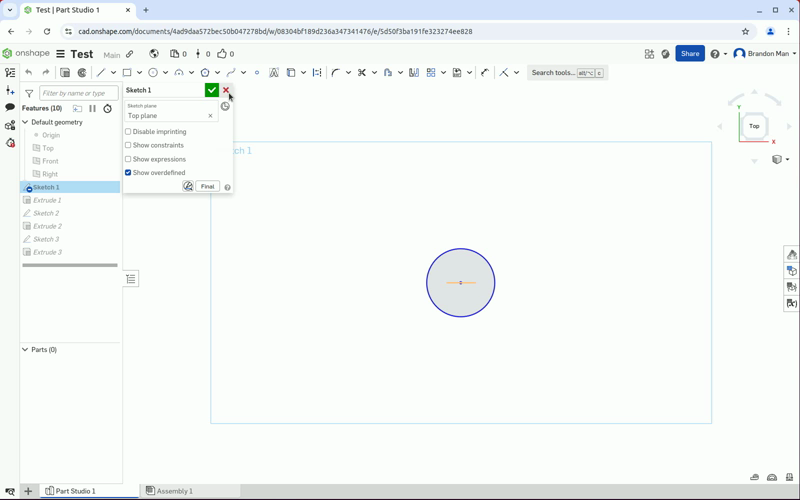
click(229, 92)
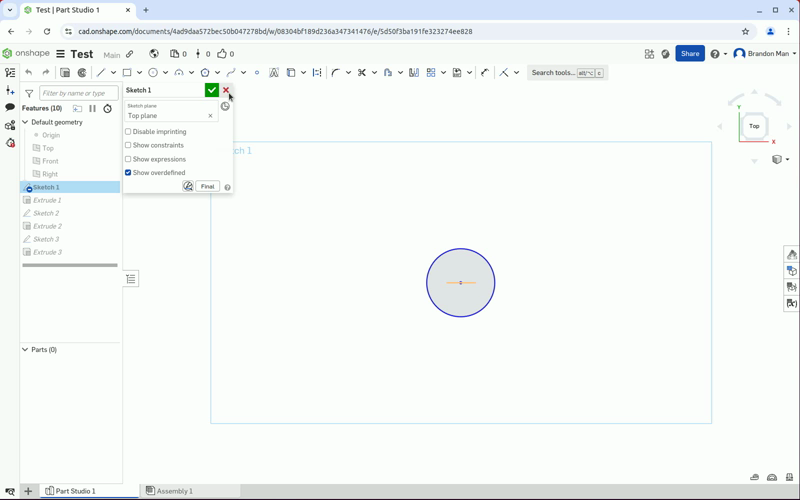
key(shift+s)
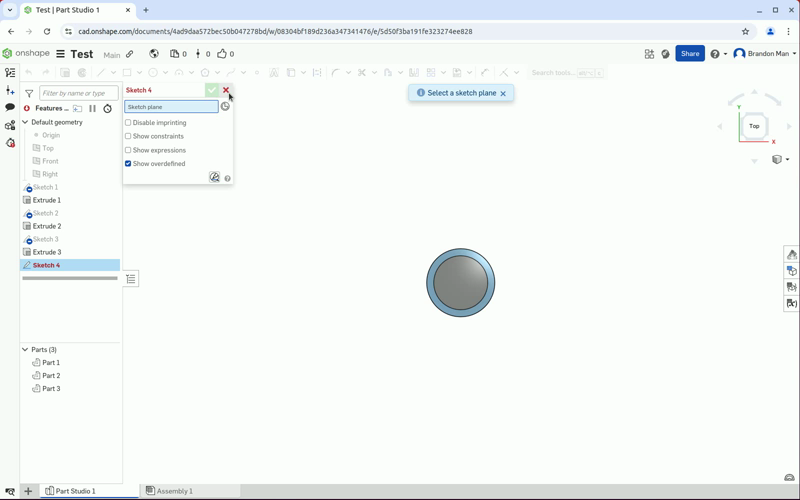
mouse_move(73, 150)
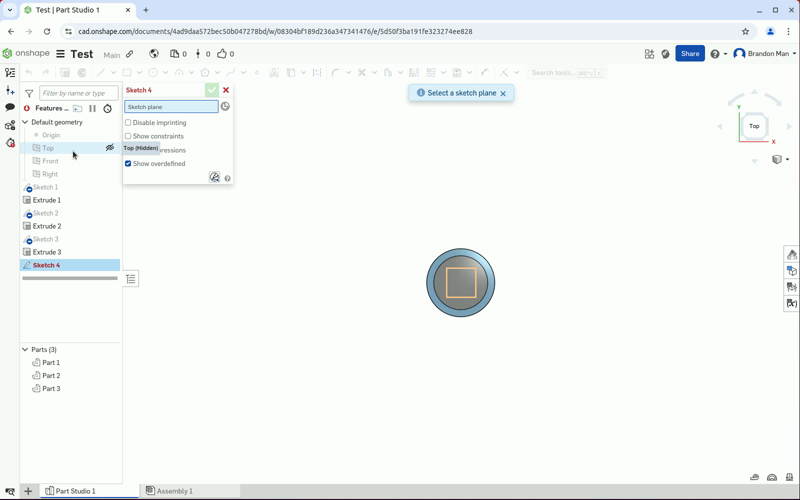
click(73, 150)
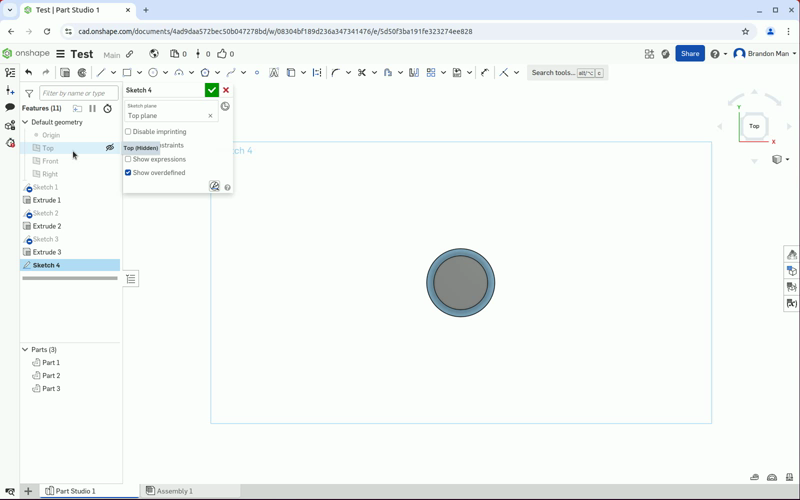
mouse_move(73, 352)
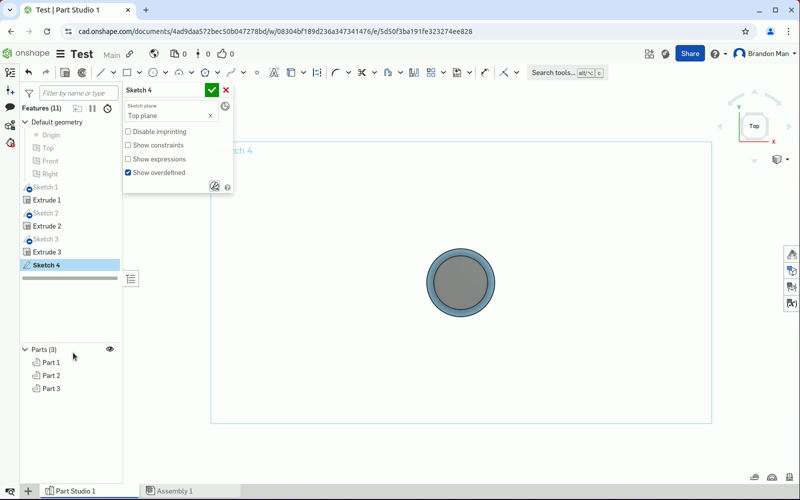
key(y)
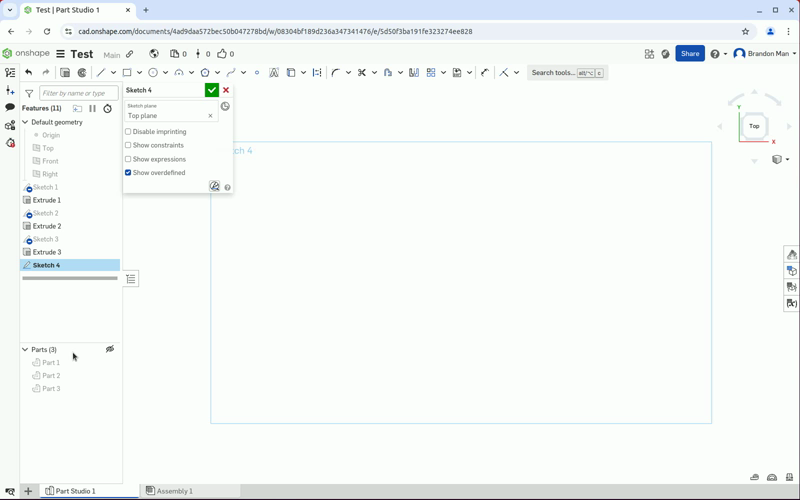
key(c)
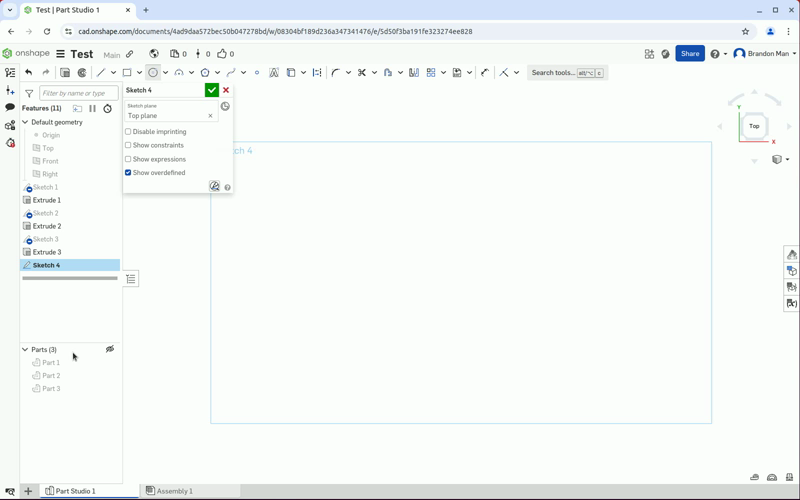
key_down(shift)
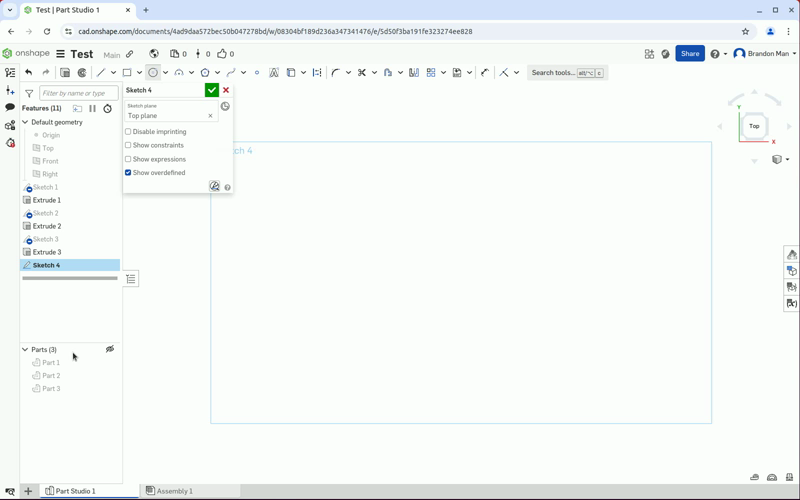
mouse_move(525, 232)
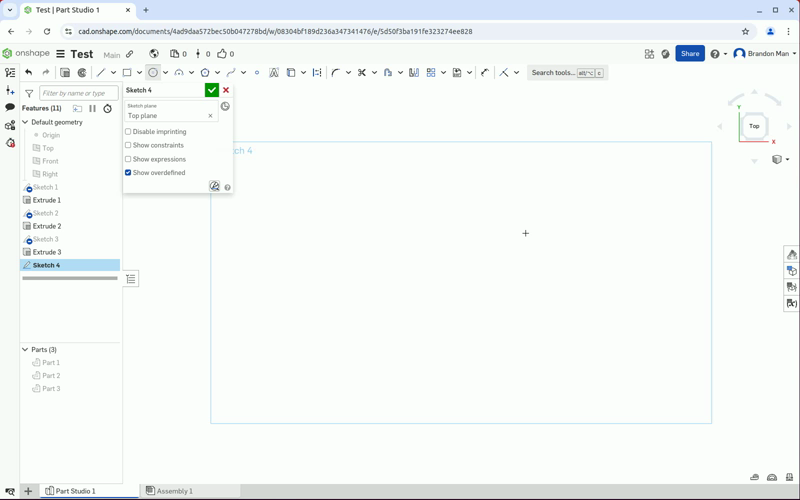
click(525, 232)
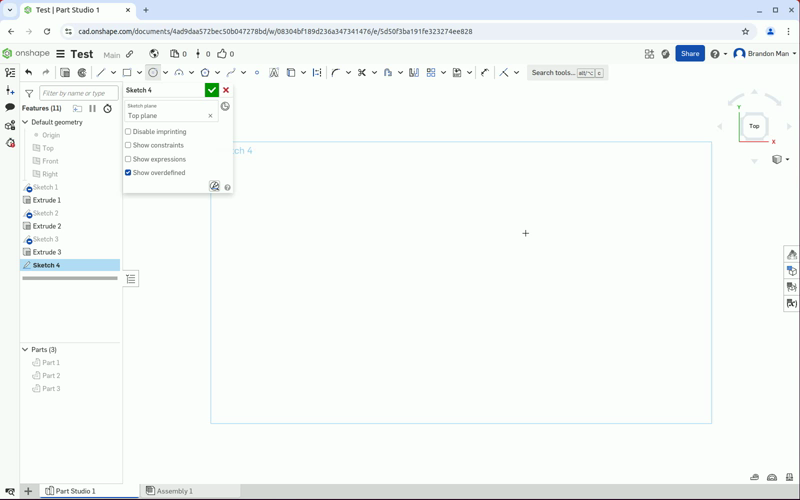
key_up(shift)
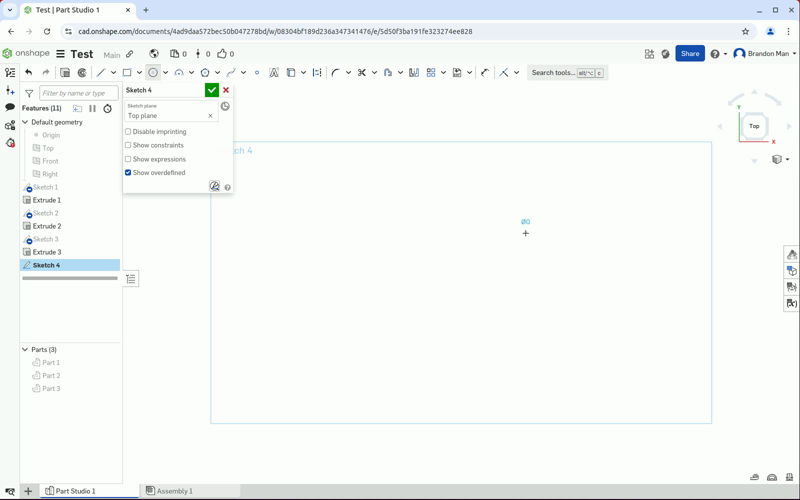
mouse_move(573, 232)
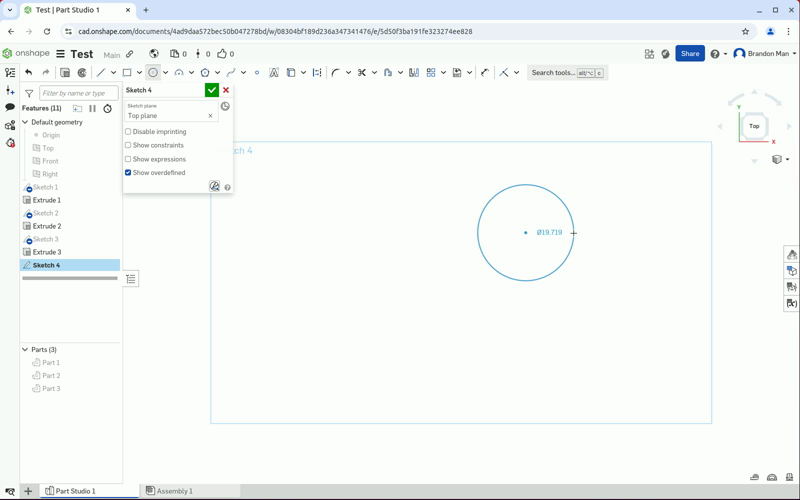
click(573, 232)
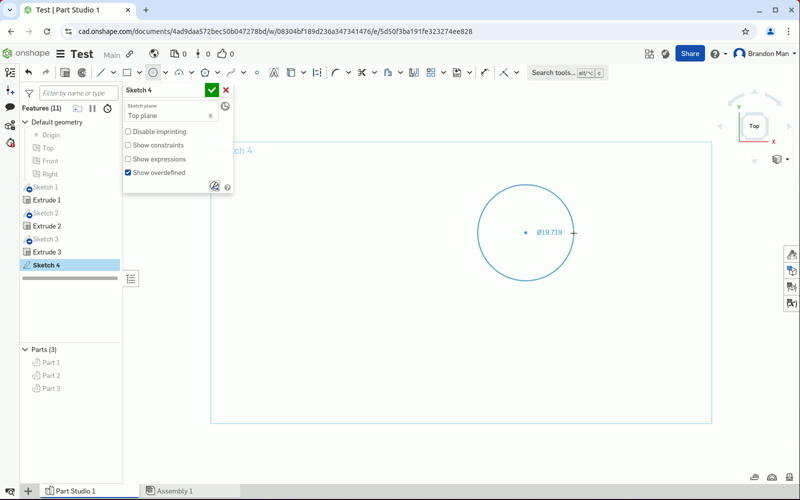
key(esc)
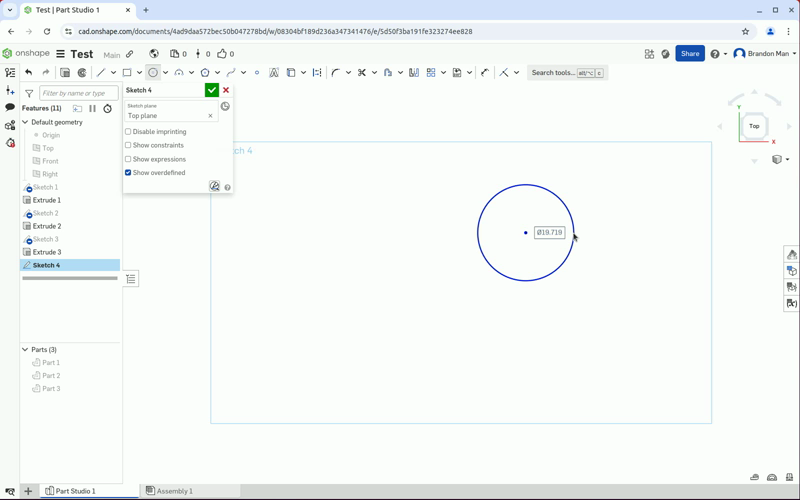
mouse_move(504, 242)
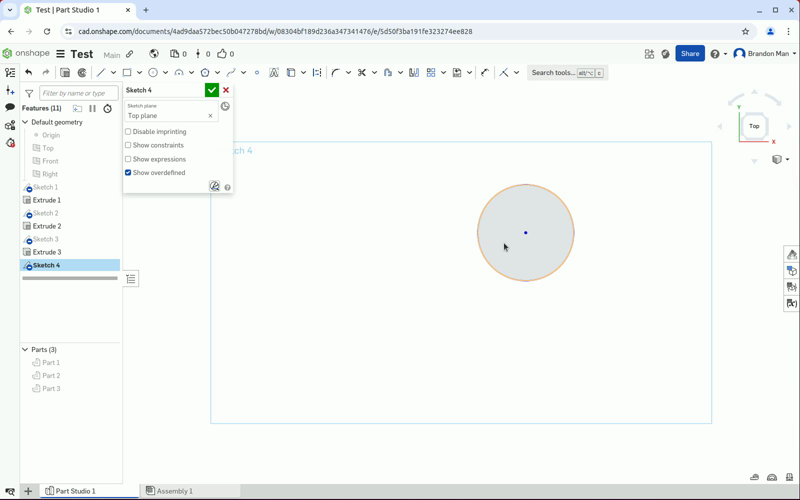
click(504, 242)
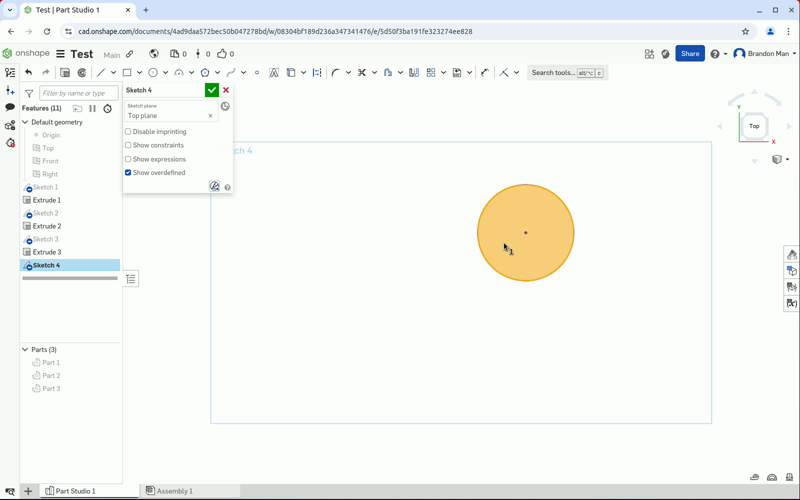
mouse_move(73, 352)
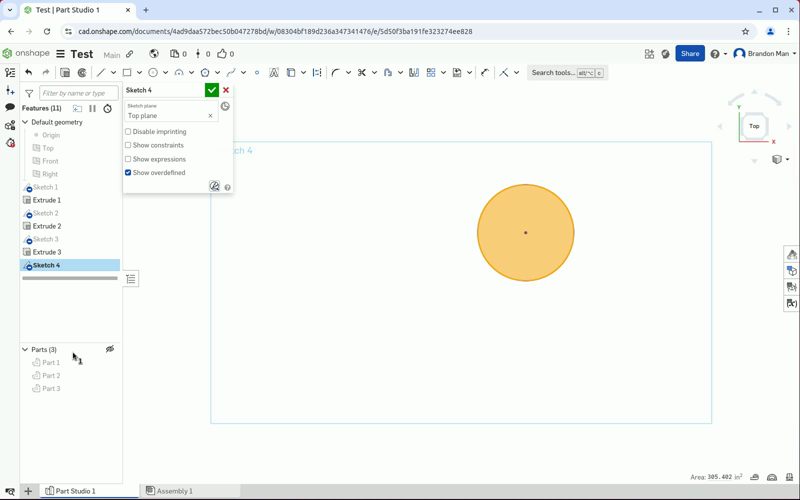
key(shift+y)
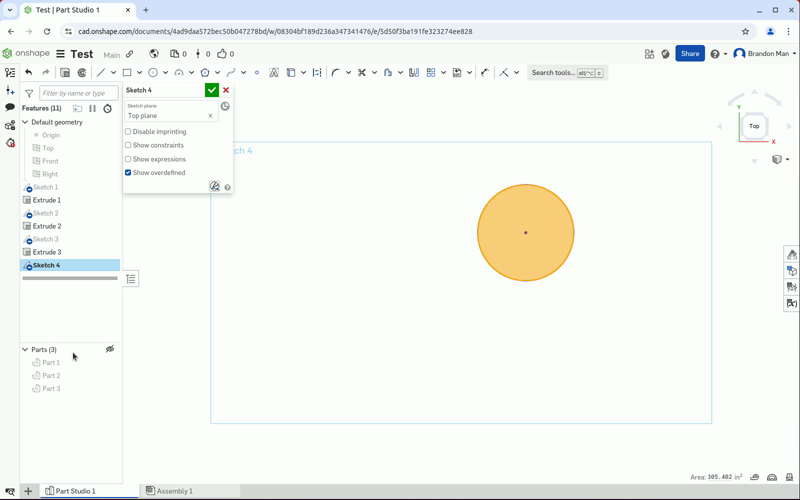
key(shift+e)
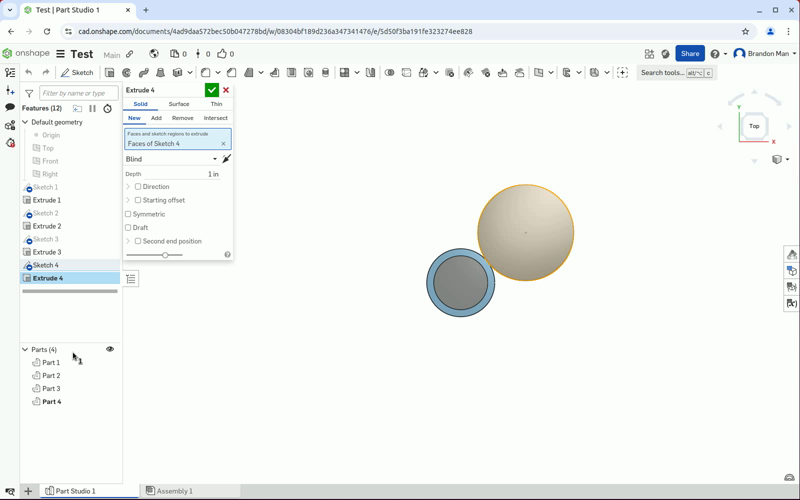
mouse_move(143, 106)
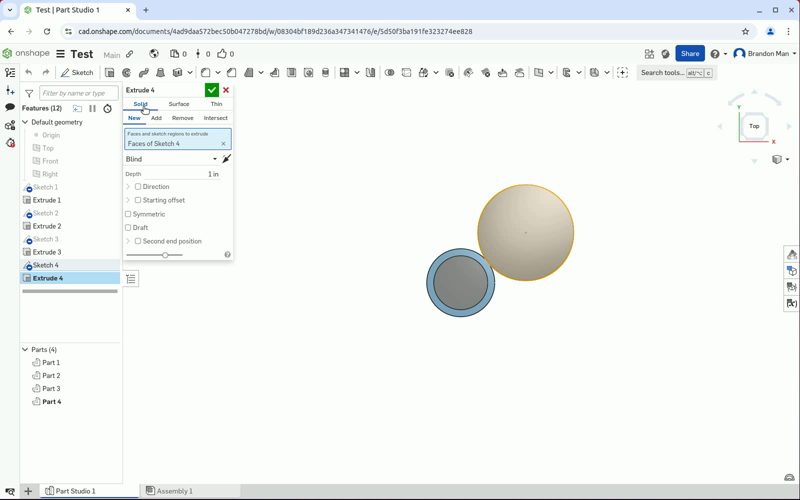
click(143, 106)
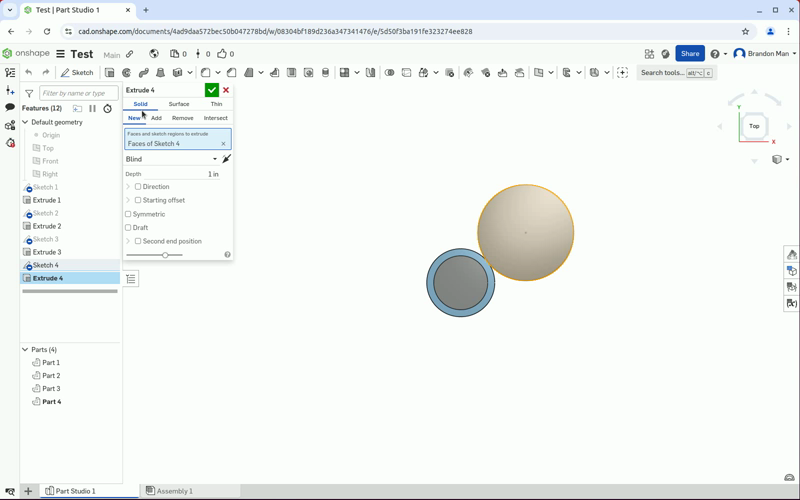
mouse_move(137, 120)
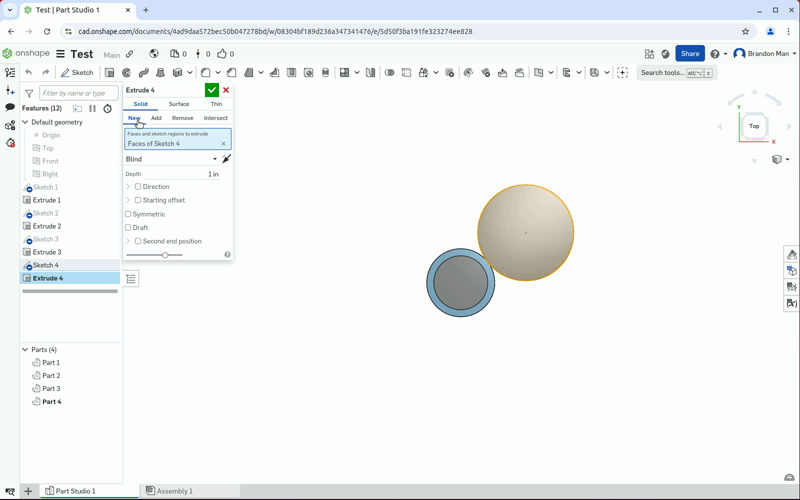
click(137, 120)
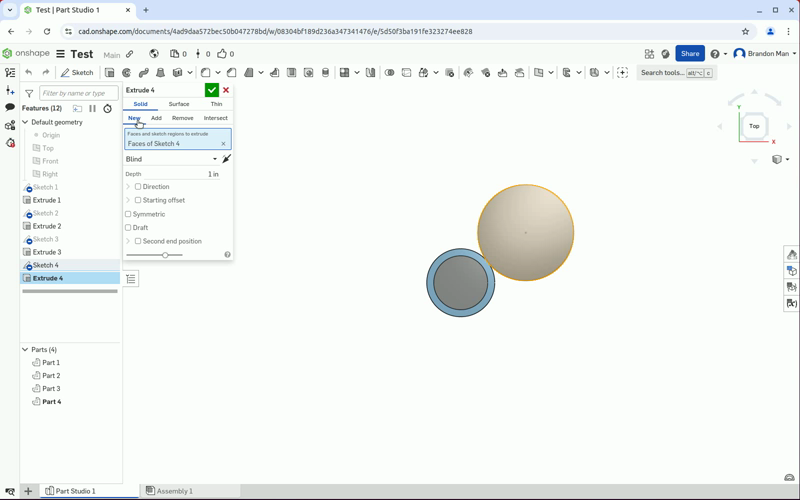
key(tab, 4)
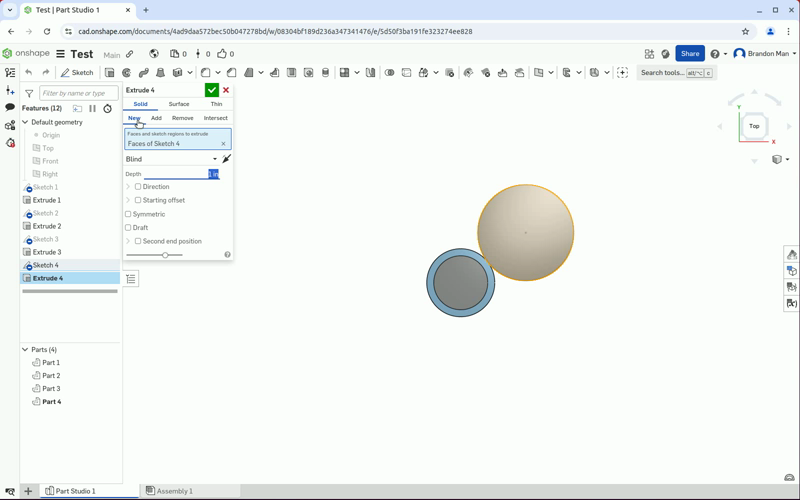
text(2.648)
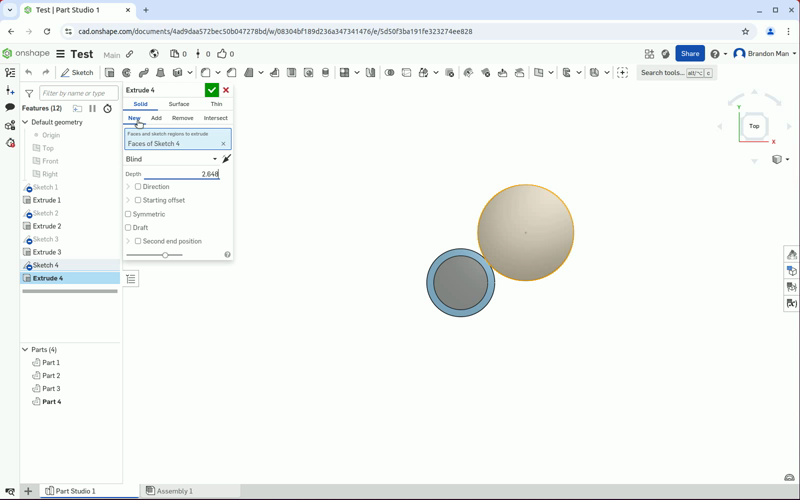
key(enter)
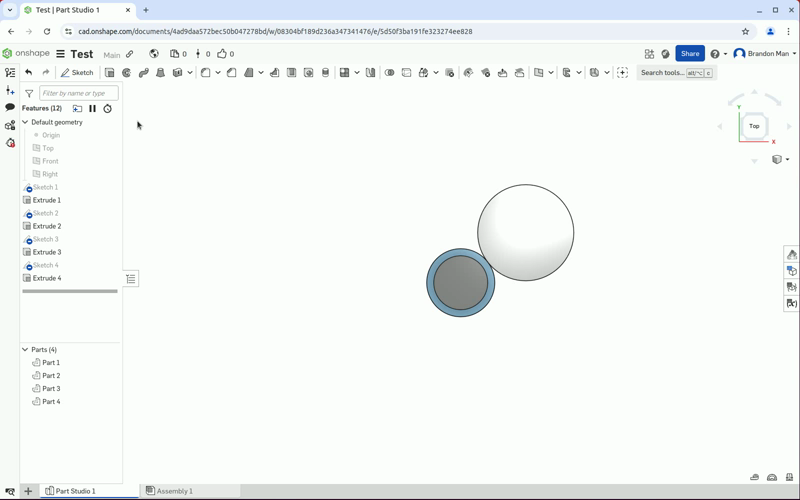
key(shift+h)
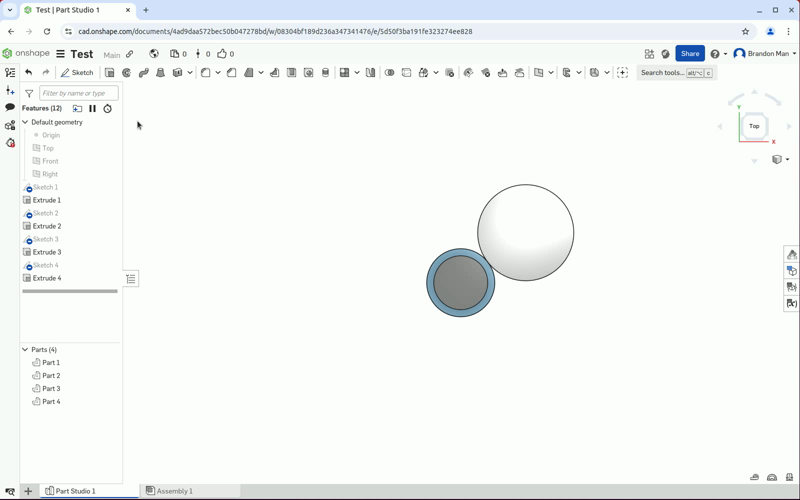
key(shift+h)
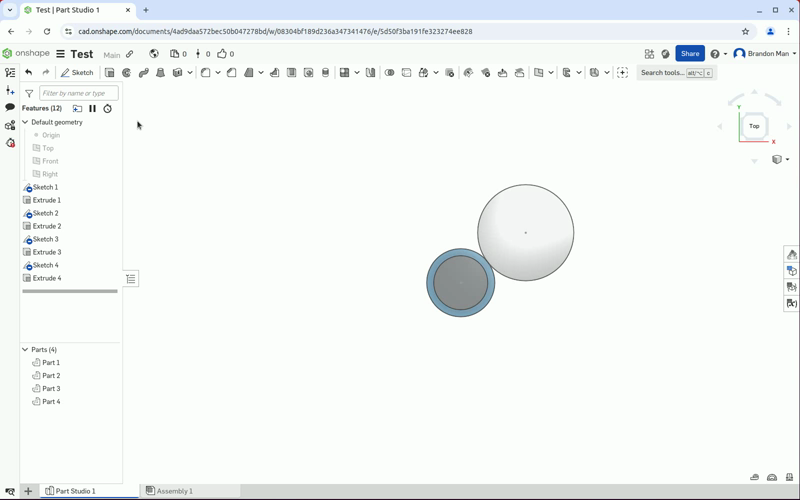
key(shift+7)
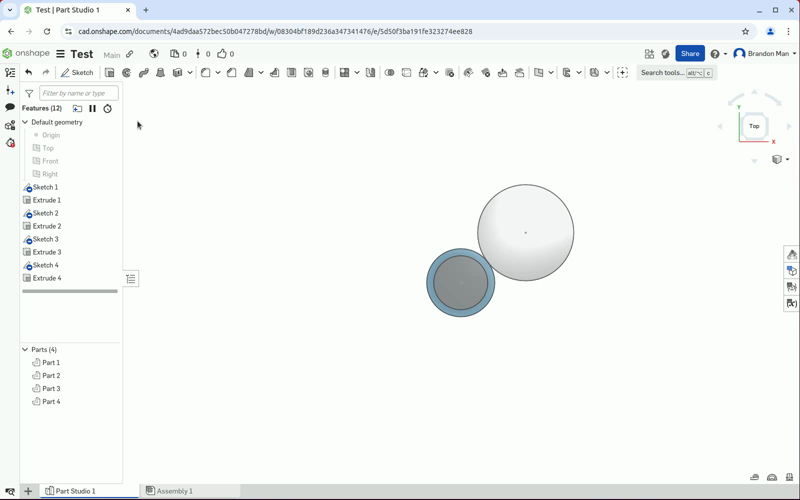
key(up, 3)
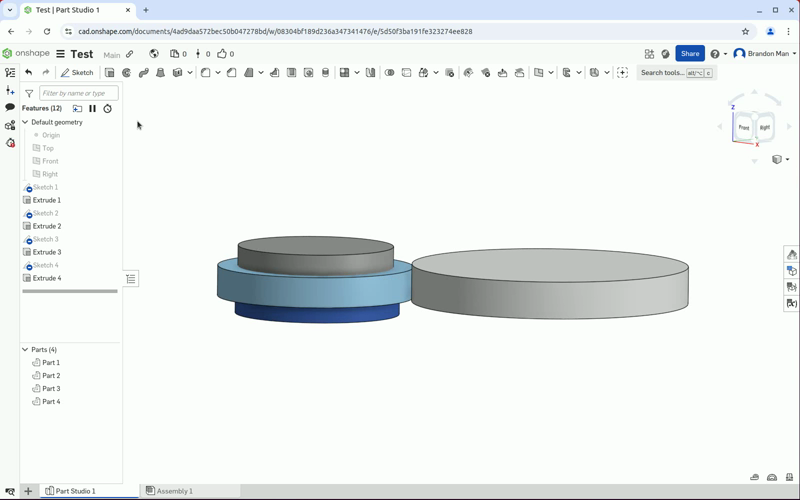
key(left, 3)
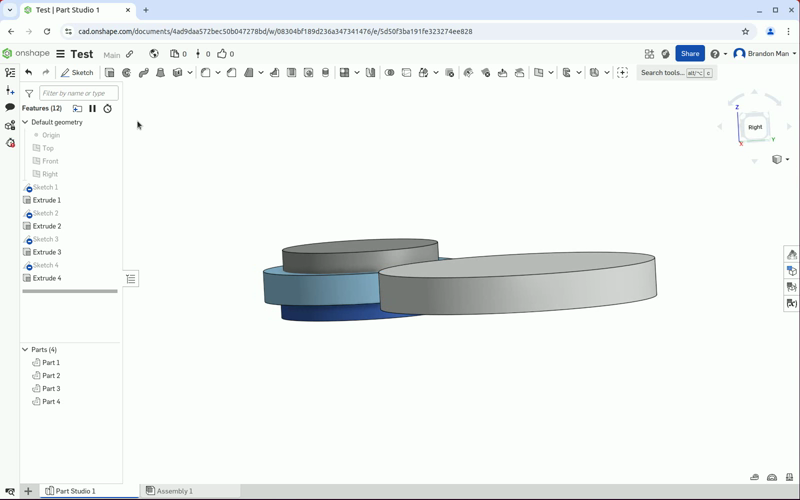
key(right, 3)
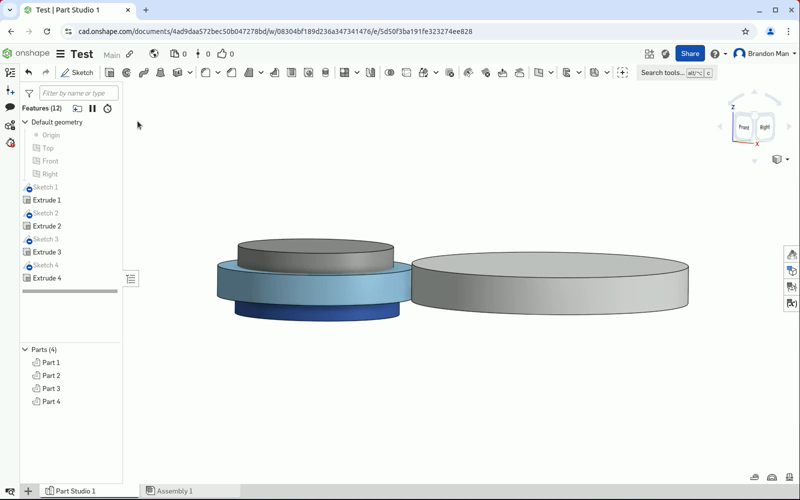
key(down, 3)
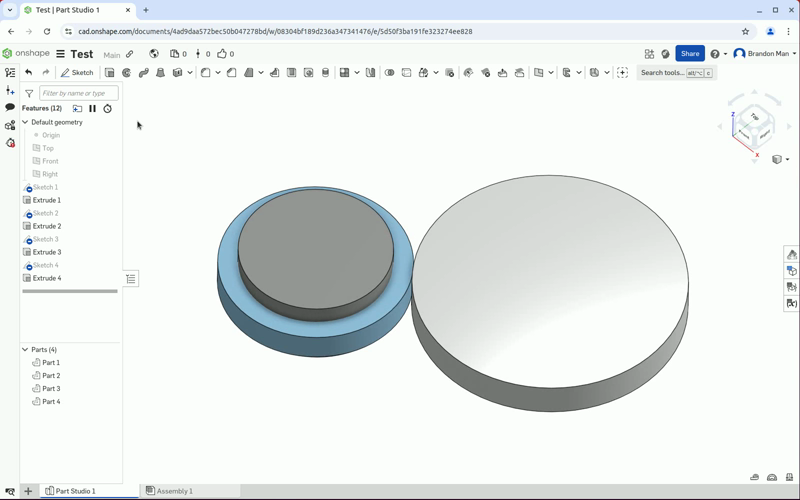
mouse_move(73, 189)
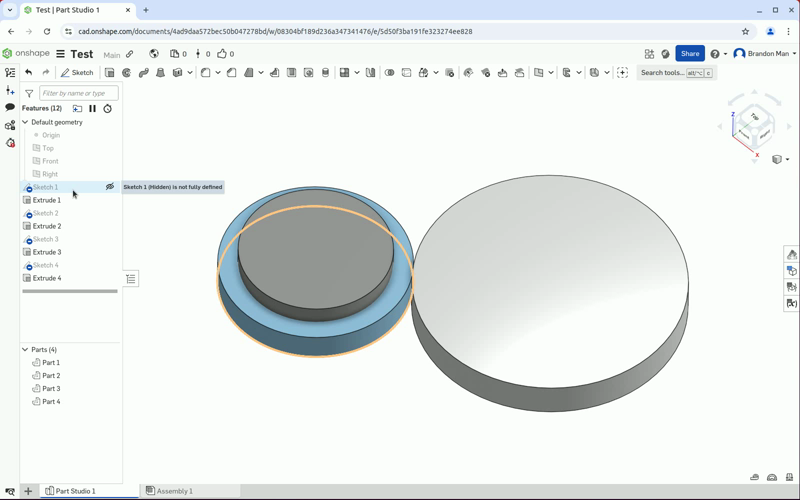
click(73, 189)